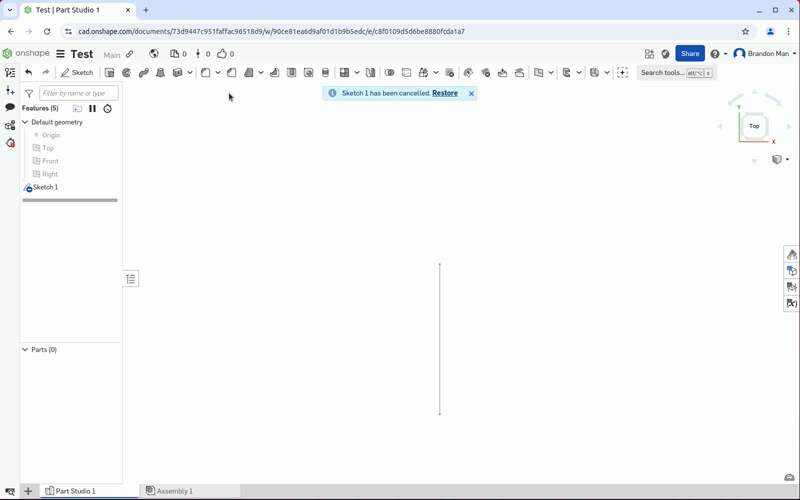
key(shift+h)
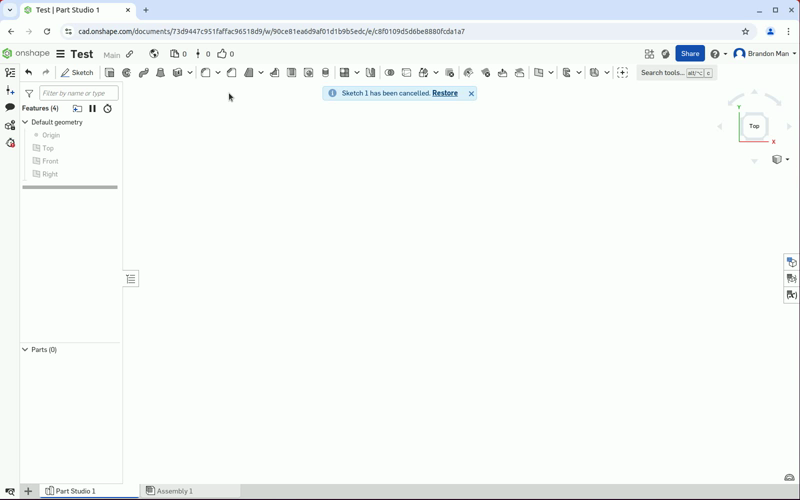
mouse_move(73, 352)
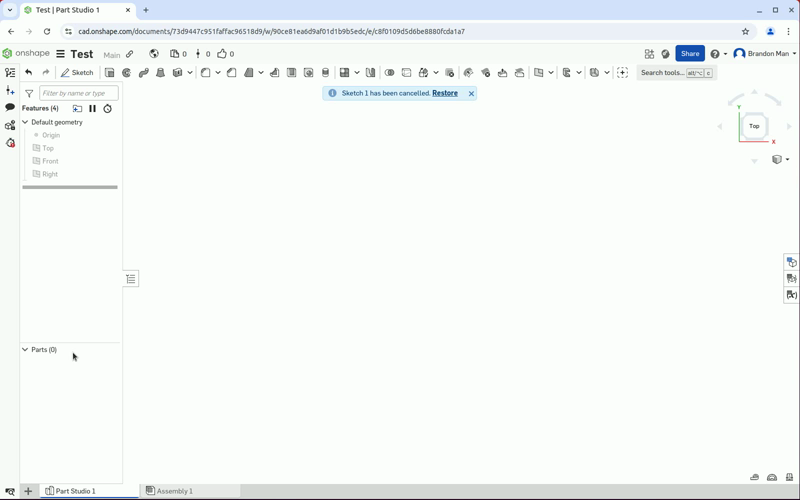
key(y)
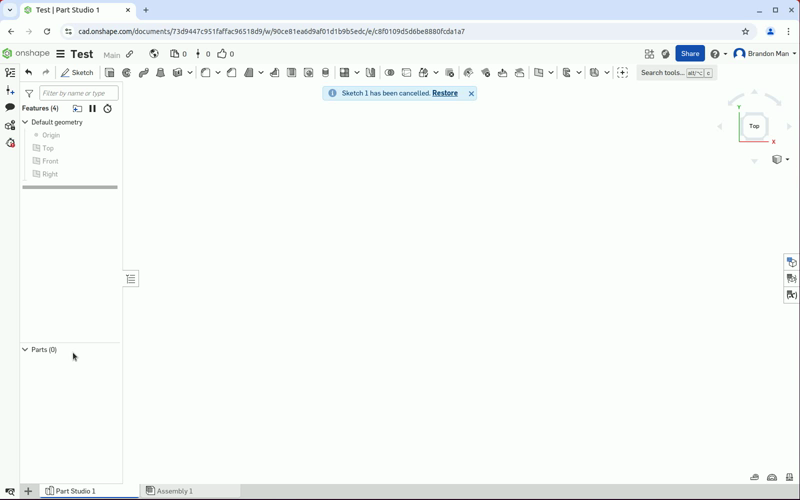
key(shift+p)
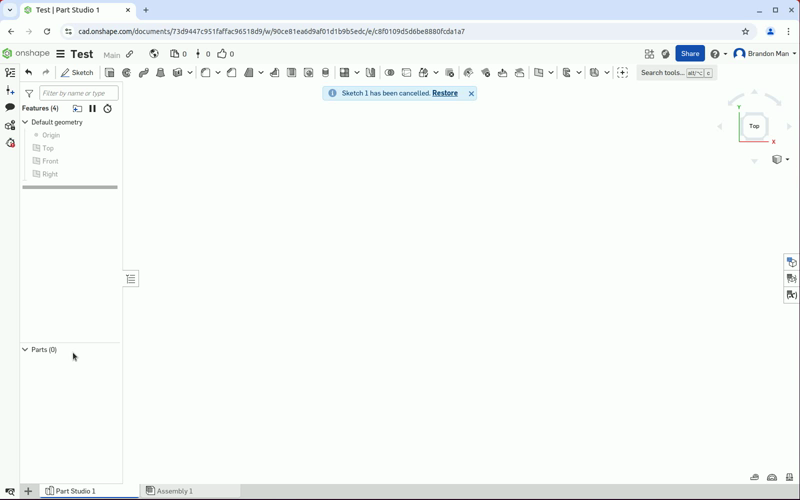
key(space)
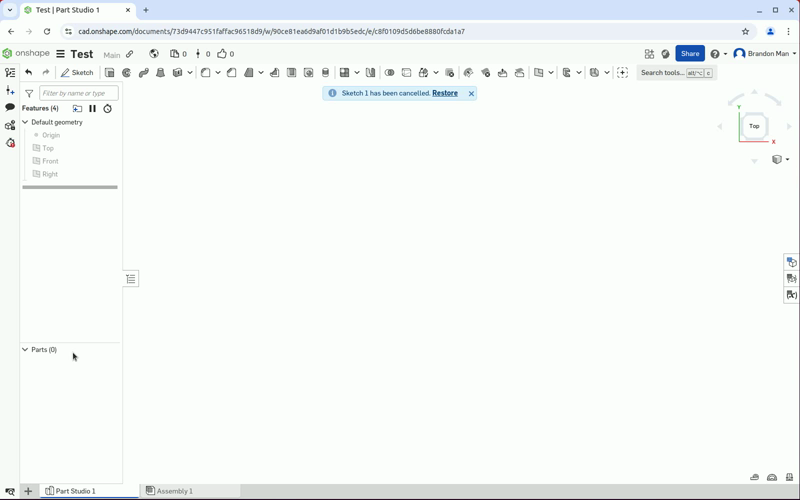
key_down(shift)
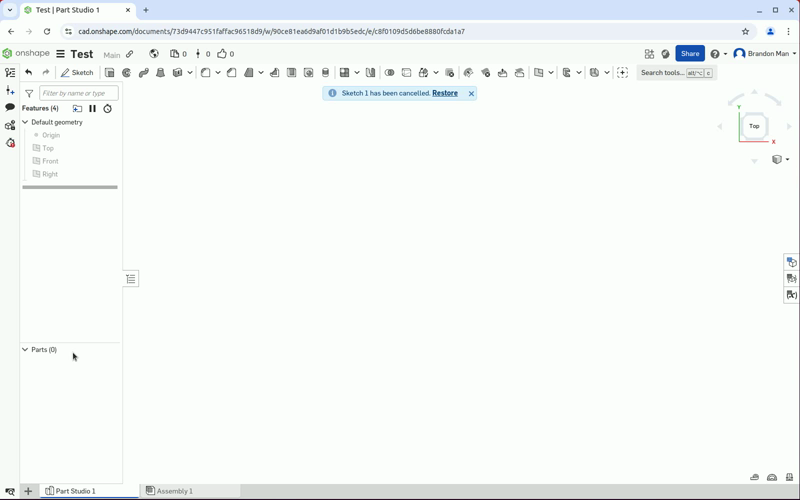
key(up)
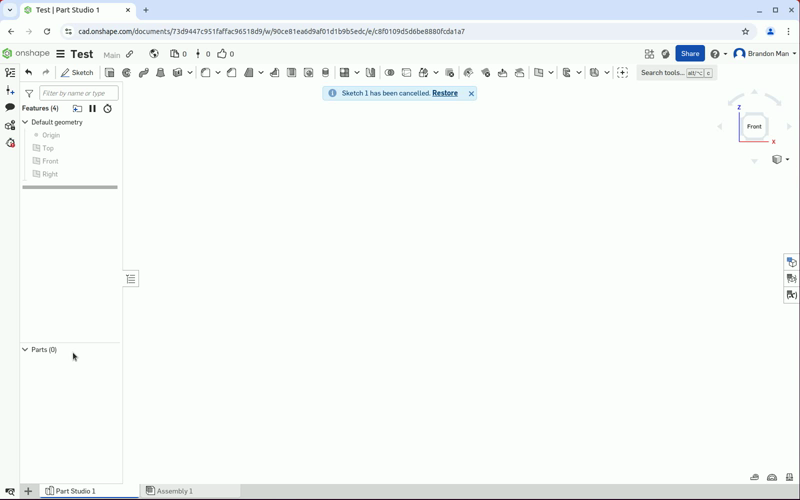
key_up(shift)
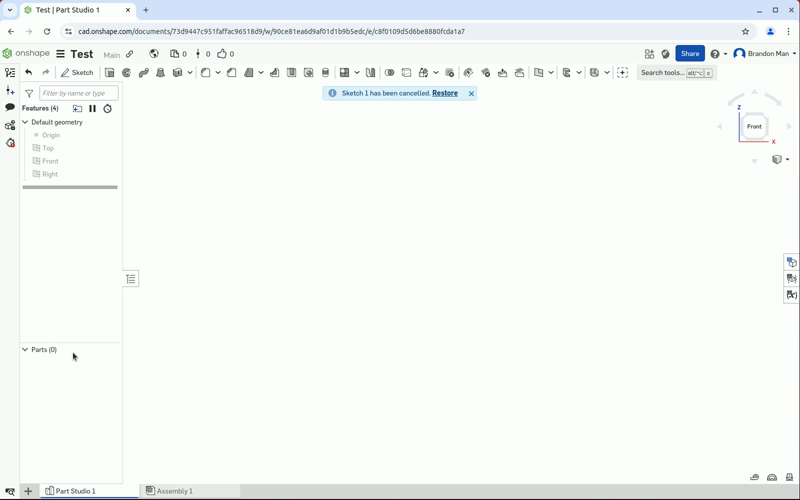
mouse_move(73, 352)
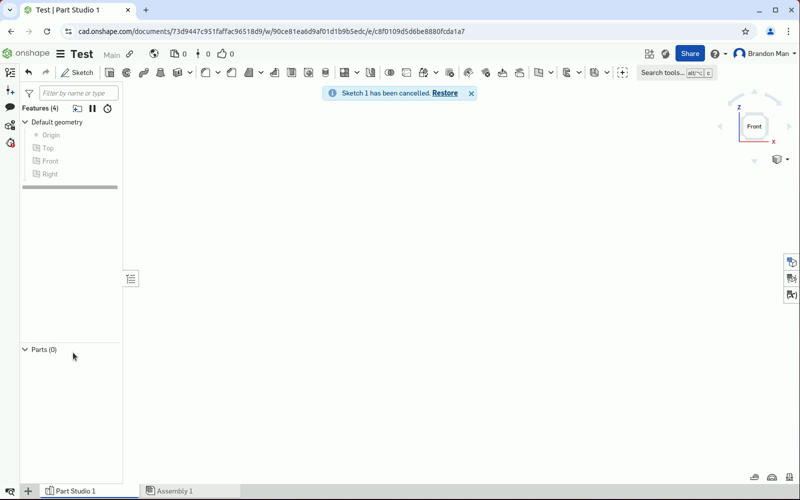
key(shift+y)
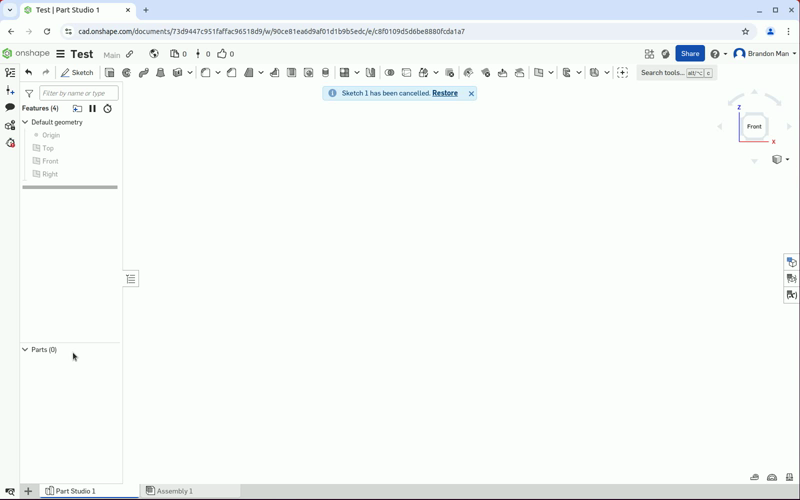
key(shift+s)
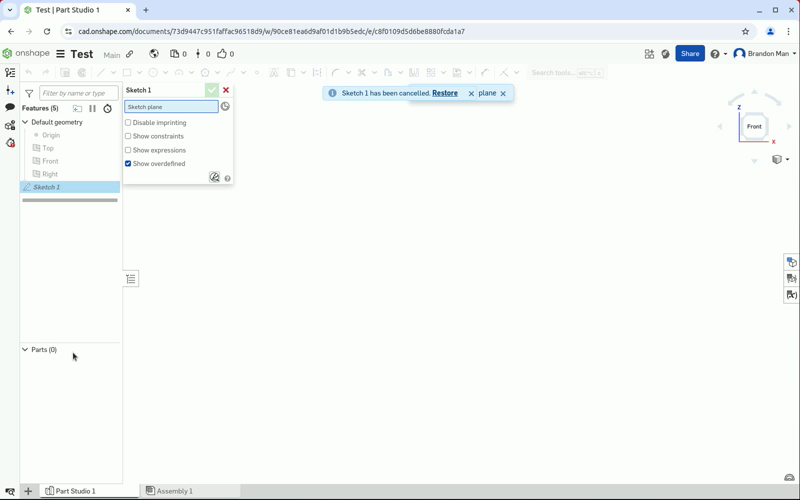
mouse_move(73, 163)
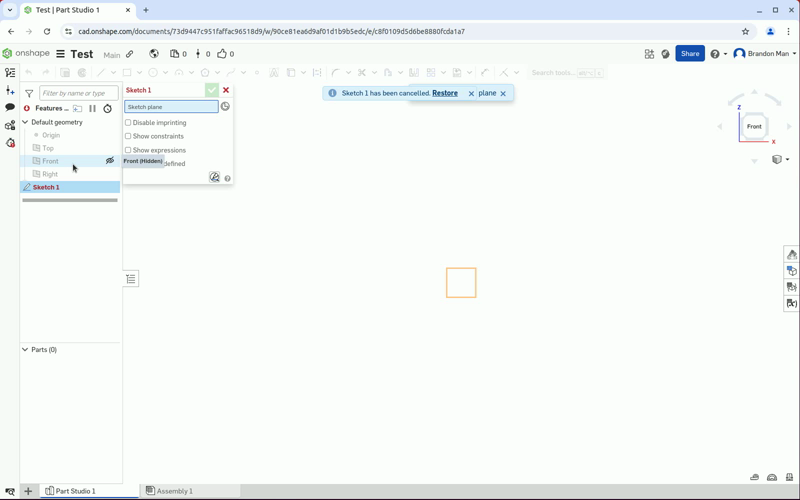
click(73, 163)
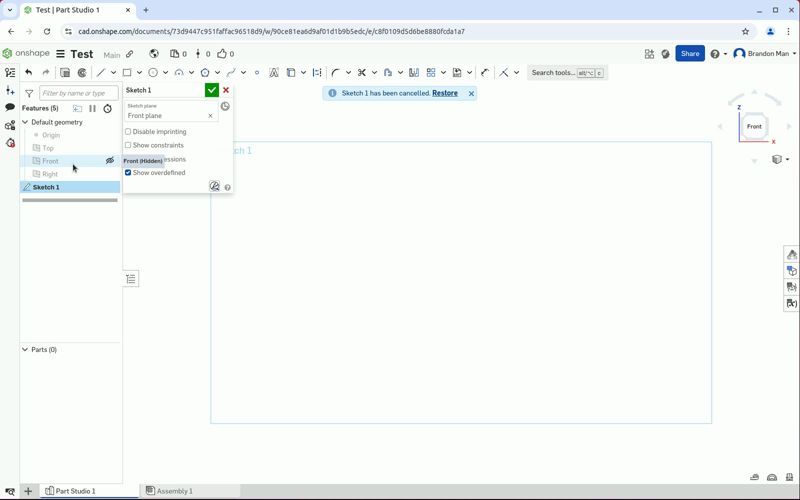
mouse_move(73, 352)
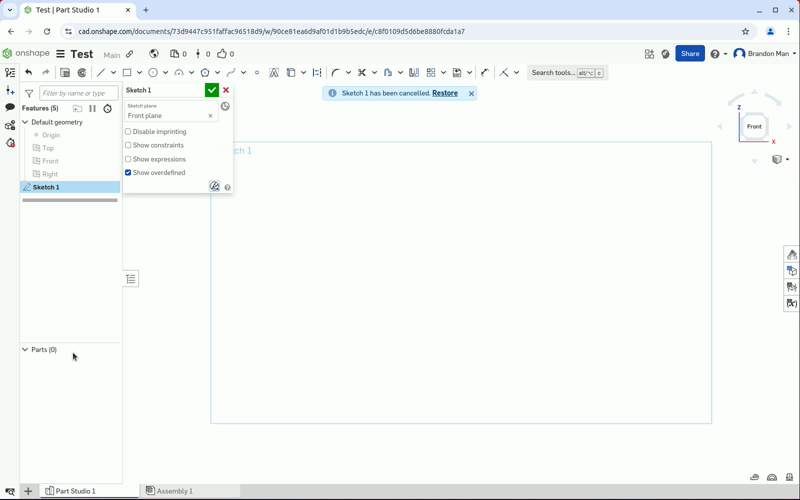
key(y)
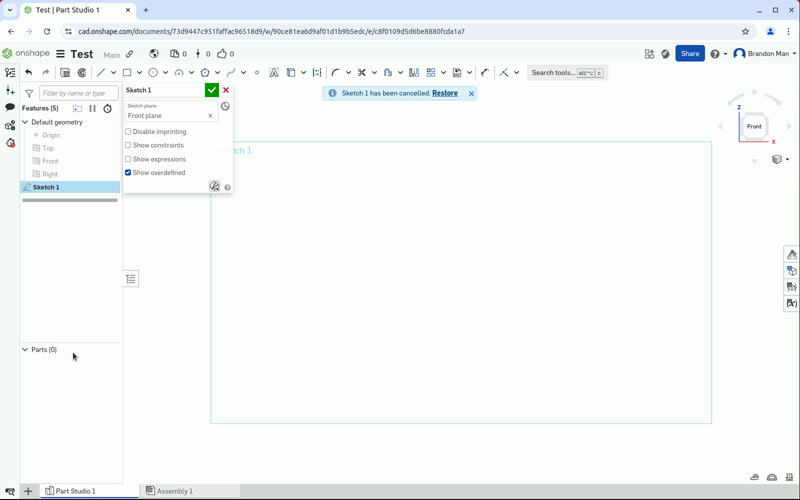
key(l)
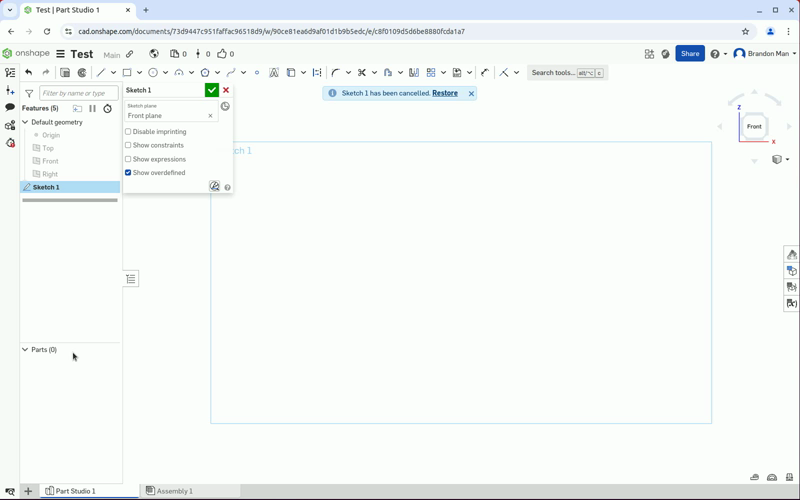
key_down(shift)
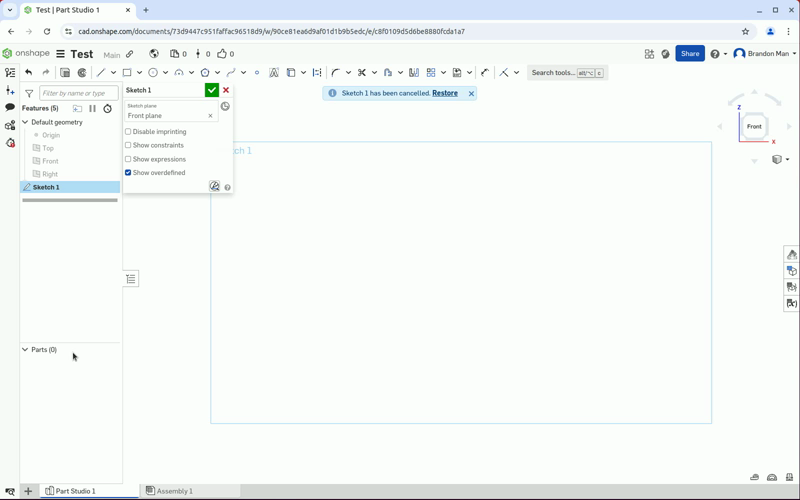
mouse_move(460, 282)
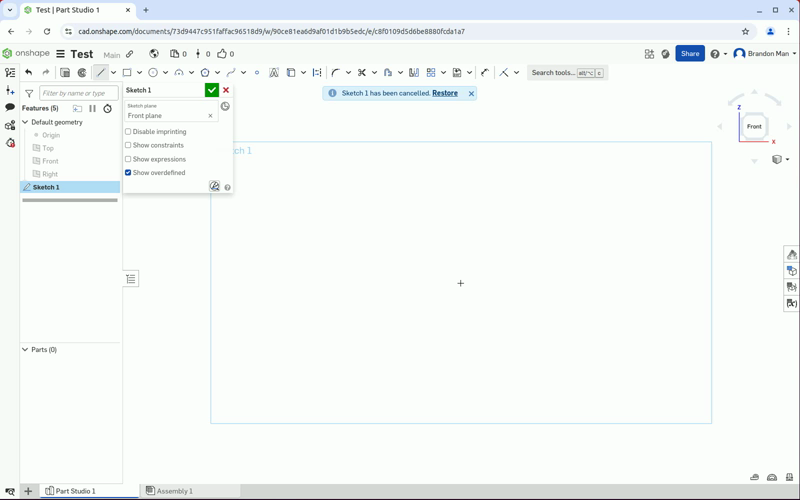
click(460, 282)
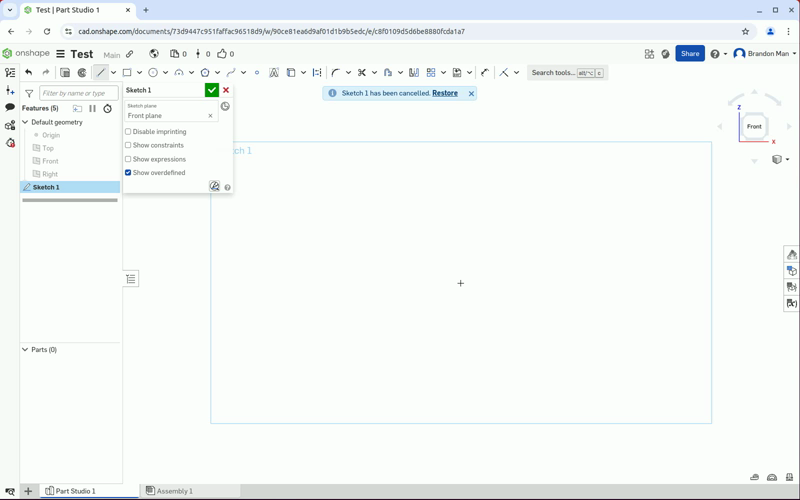
key_up(shift)
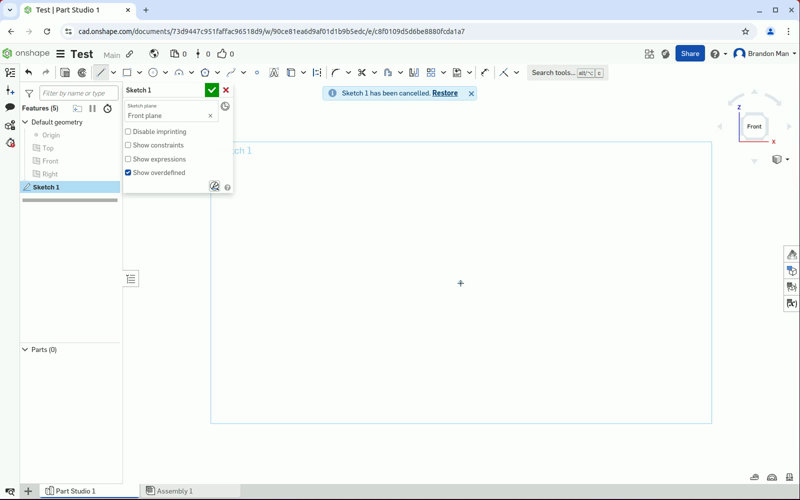
key_down(shift)
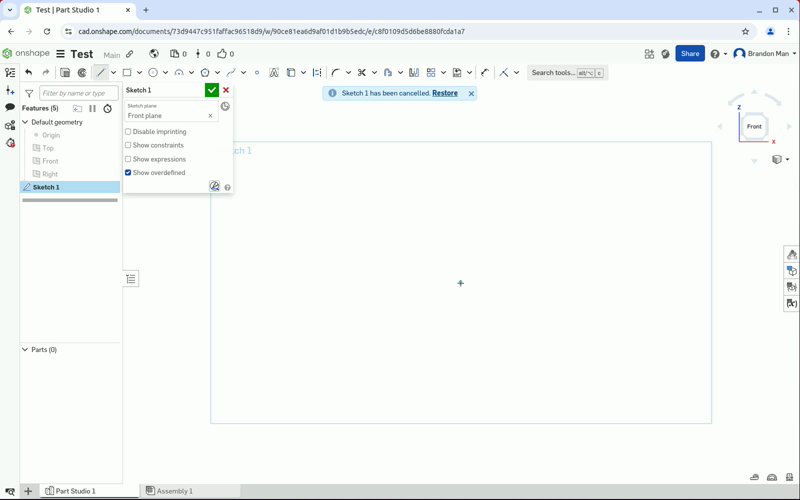
mouse_move(490, 282)
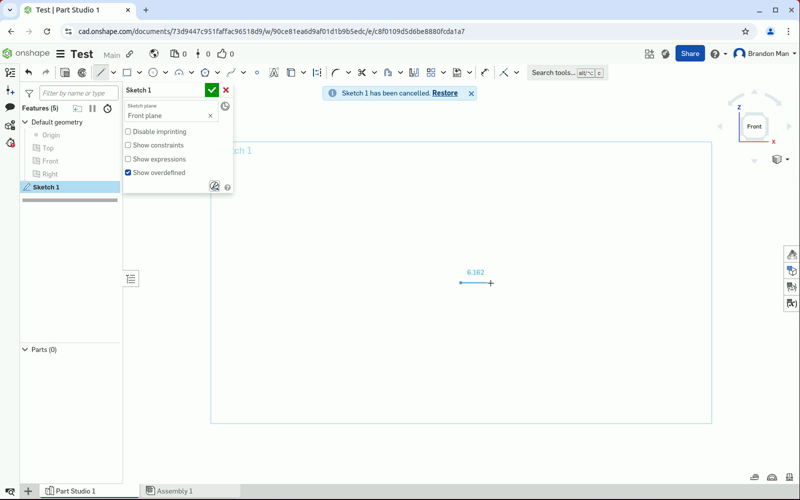
mouse_move(498, 282)
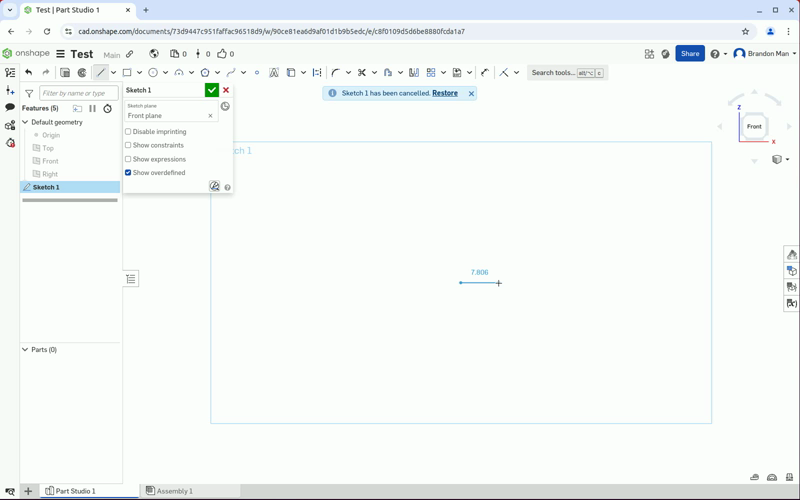
click(498, 282)
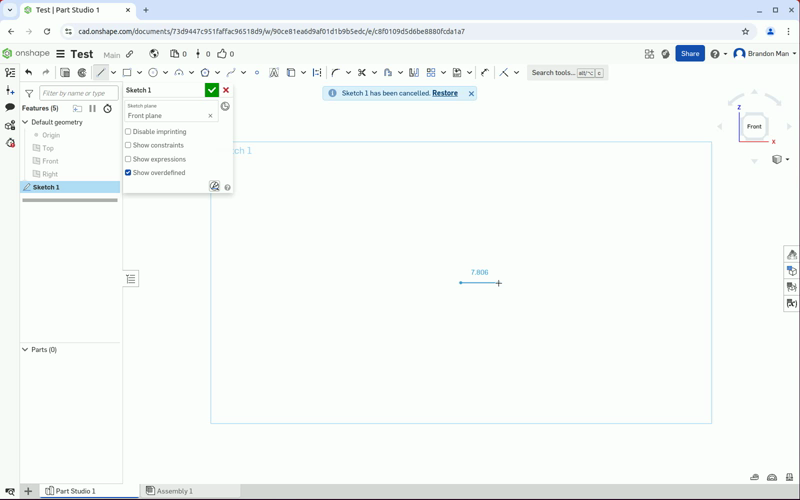
key_up(shift)
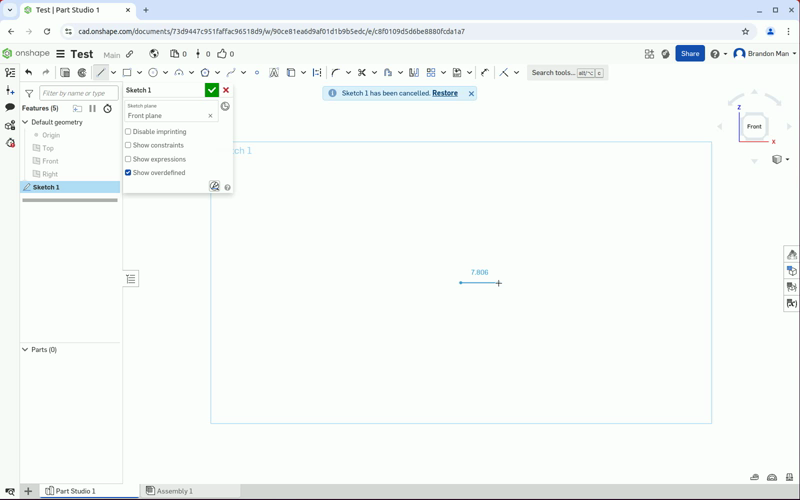
key_down(shift)
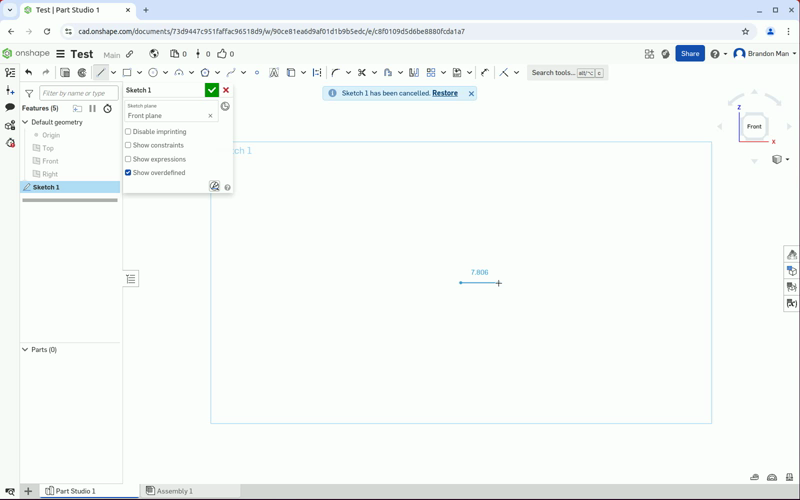
mouse_move(498, 207)
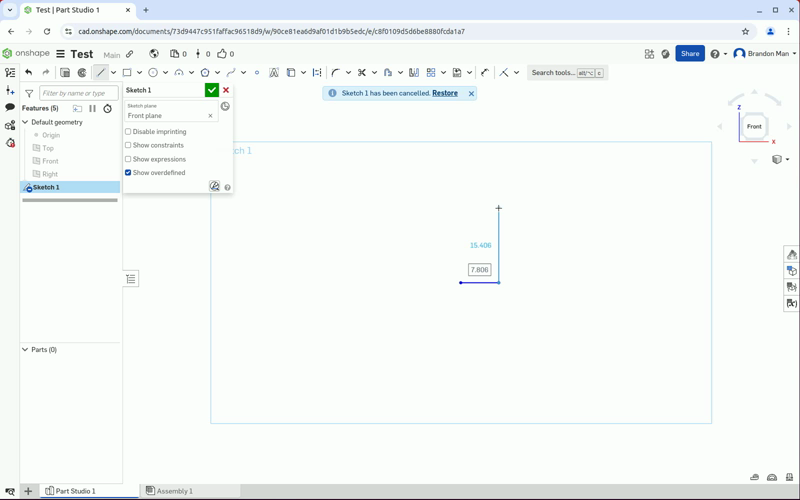
click(498, 207)
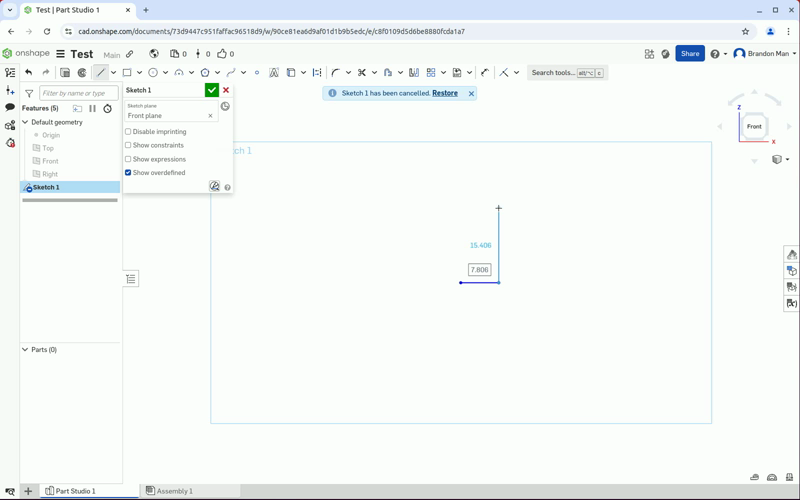
key_up(shift)
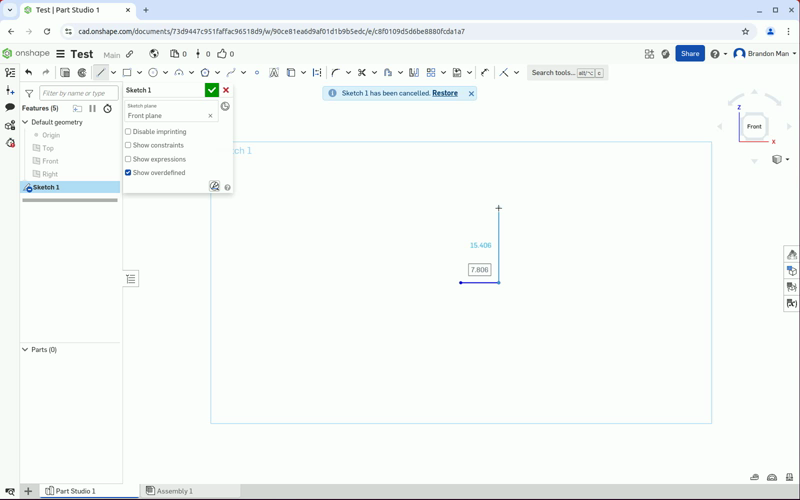
key_down(shift)
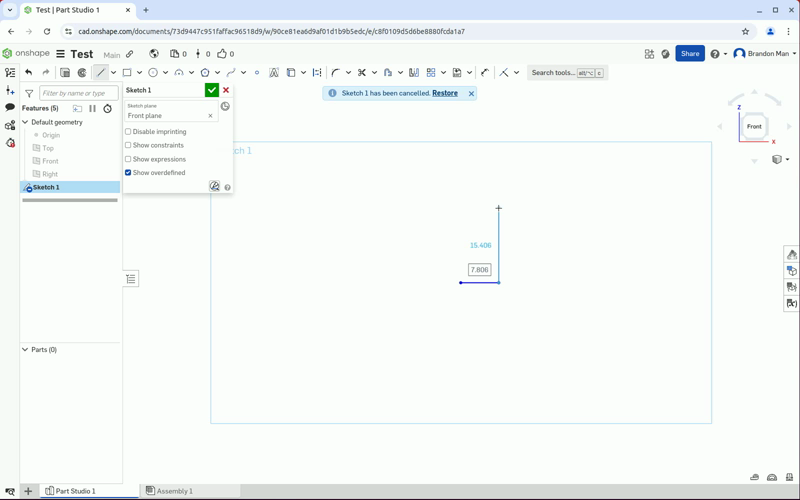
mouse_move(528, 207)
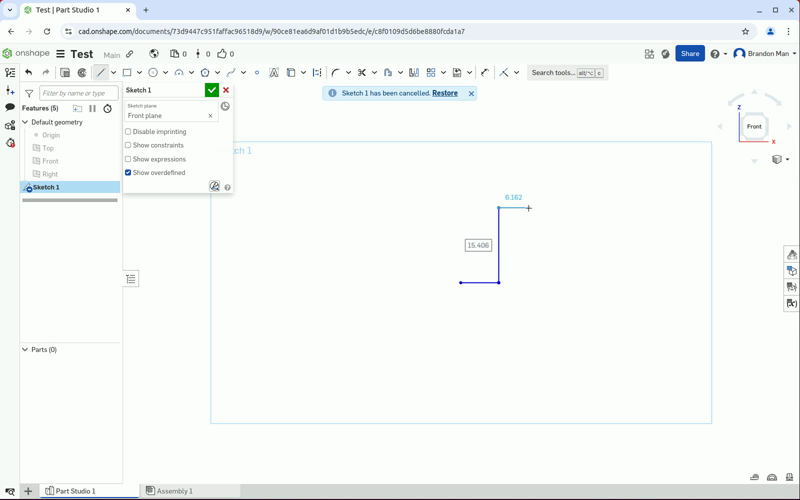
mouse_move(460, 207)
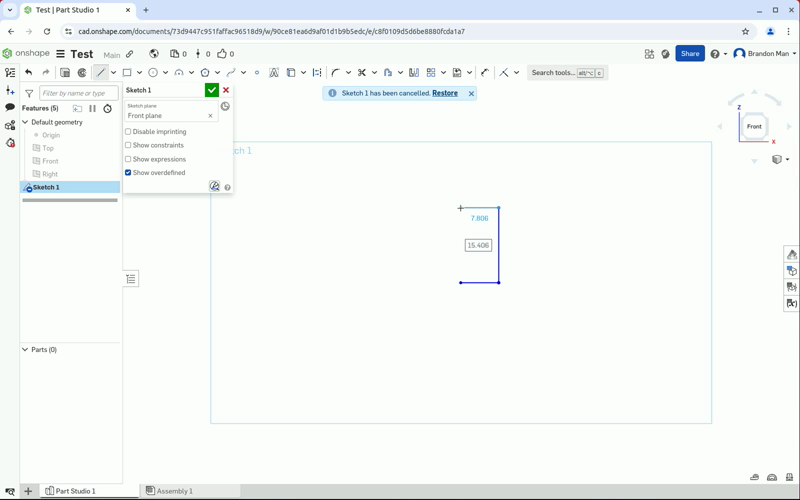
click(460, 207)
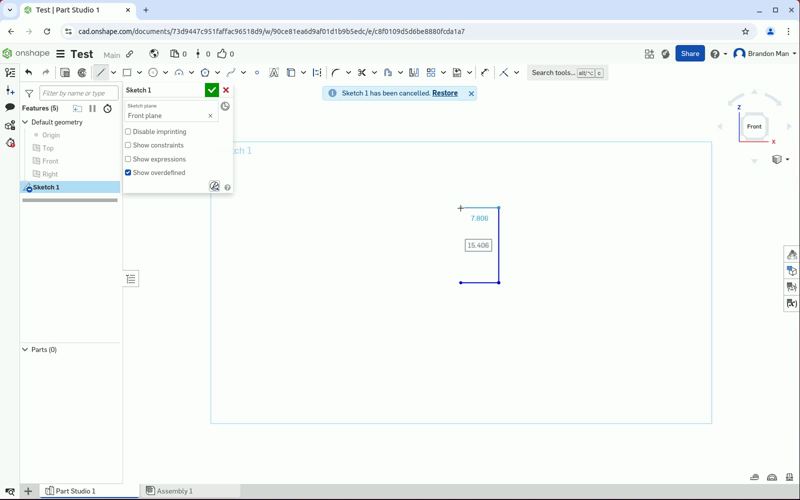
key_up(shift)
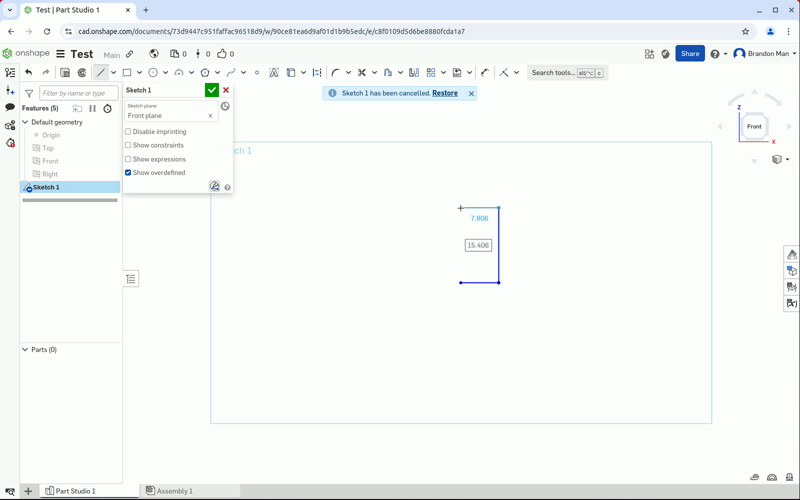
key_down(shift)
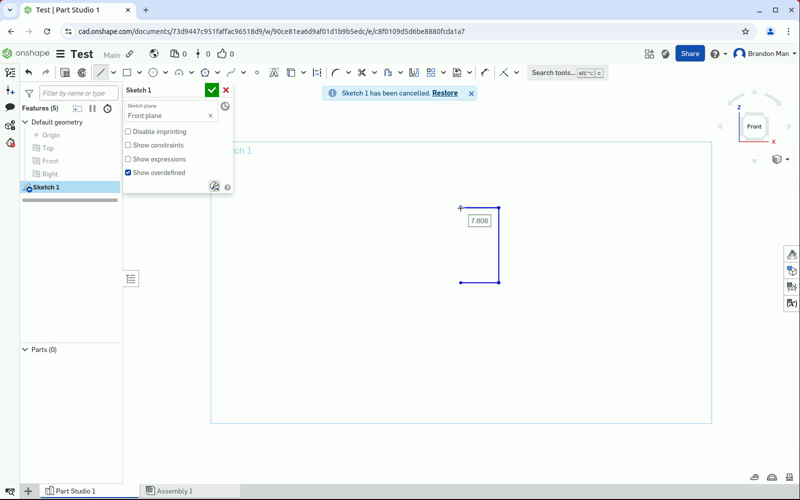
mouse_move(460, 282)
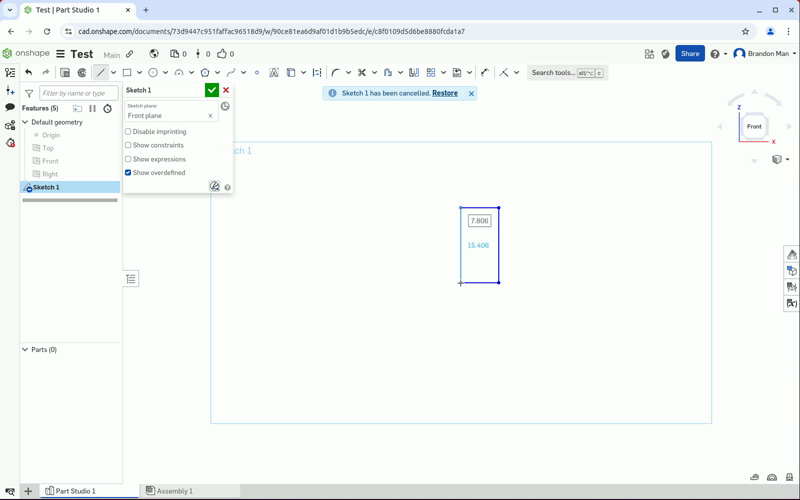
key_up(shift)
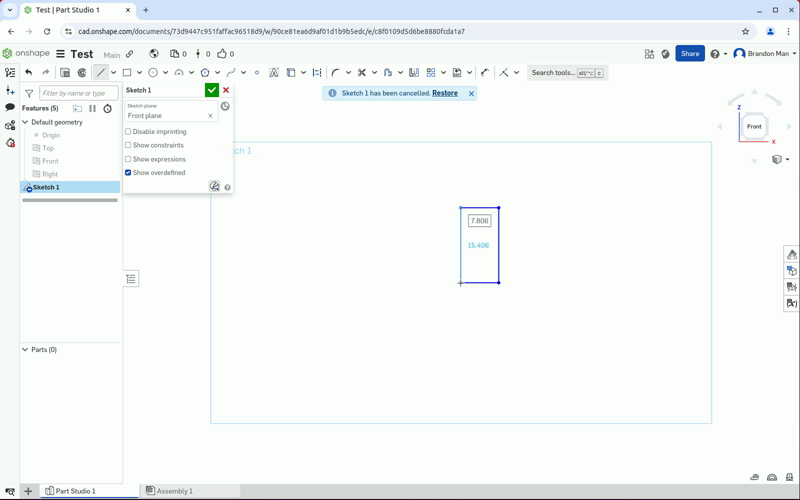
click(460, 282)
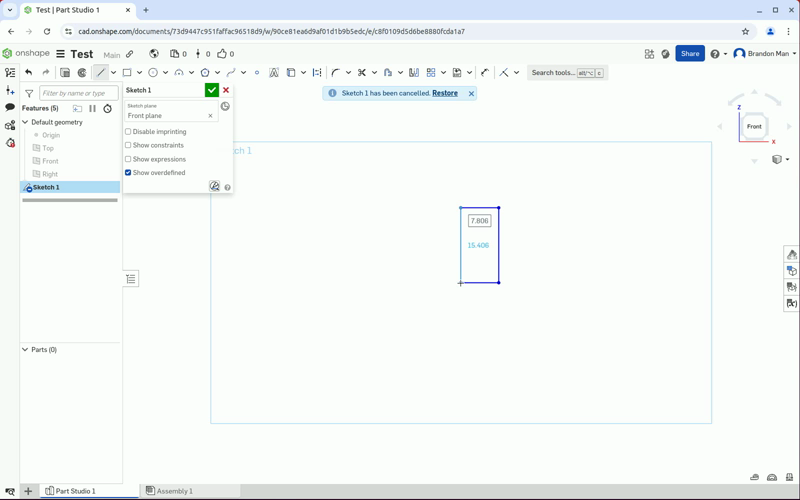
key(esc)
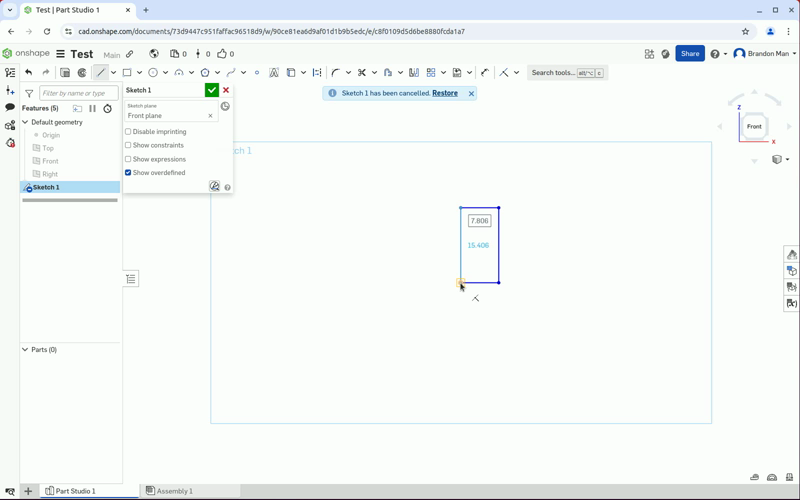
mouse_move(487, 210)
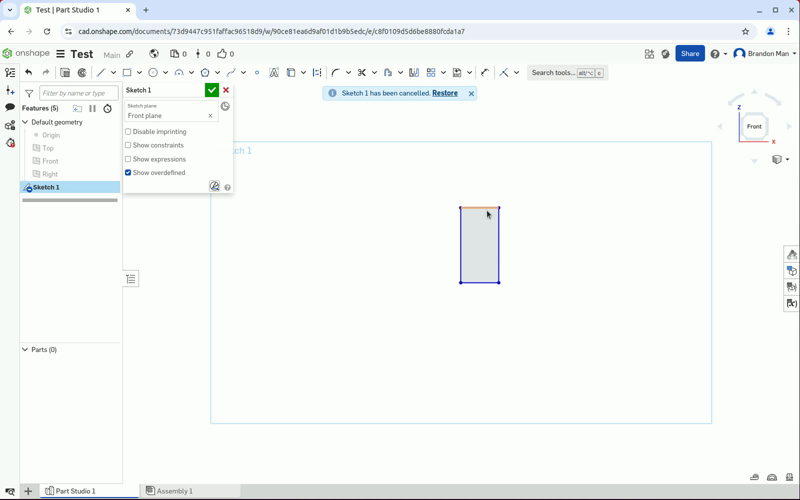
click(487, 210)
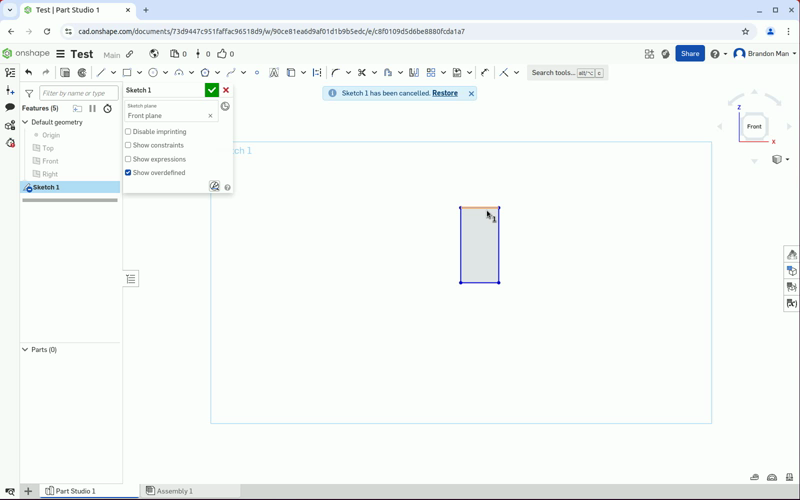
mouse_move(73, 352)
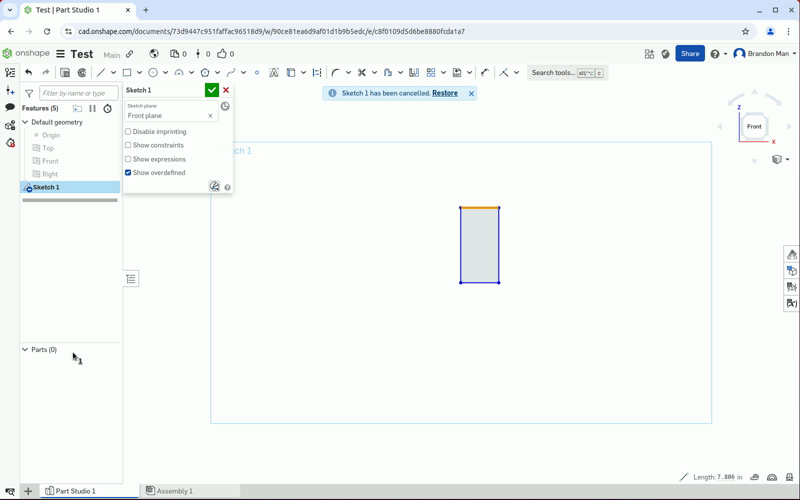
key(shift+y)
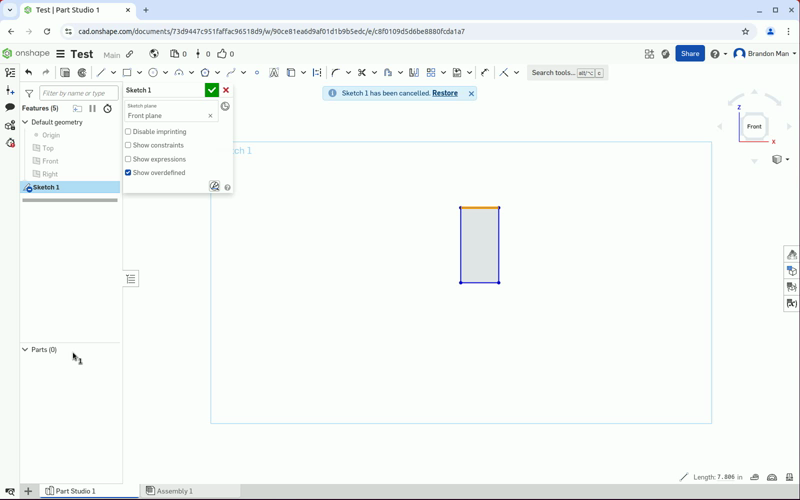
key(shift+e)
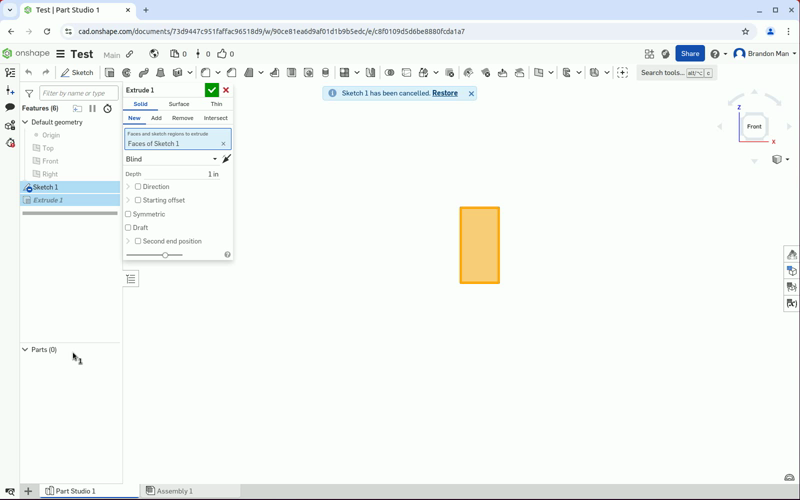
mouse_move(143, 106)
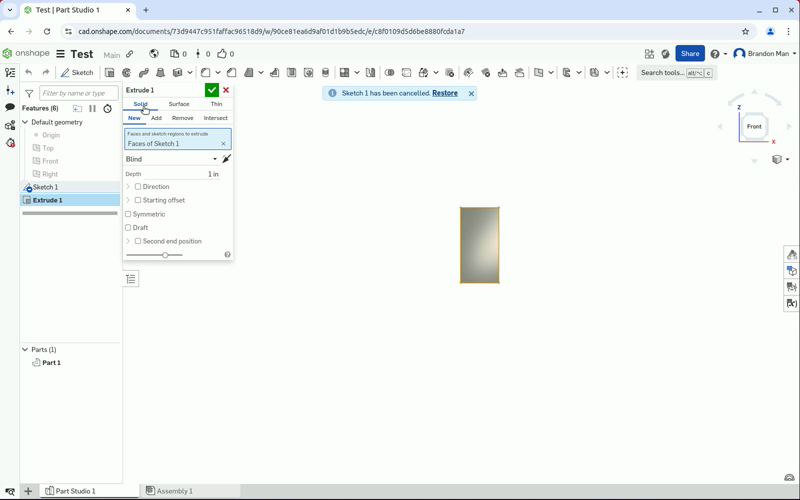
click(143, 106)
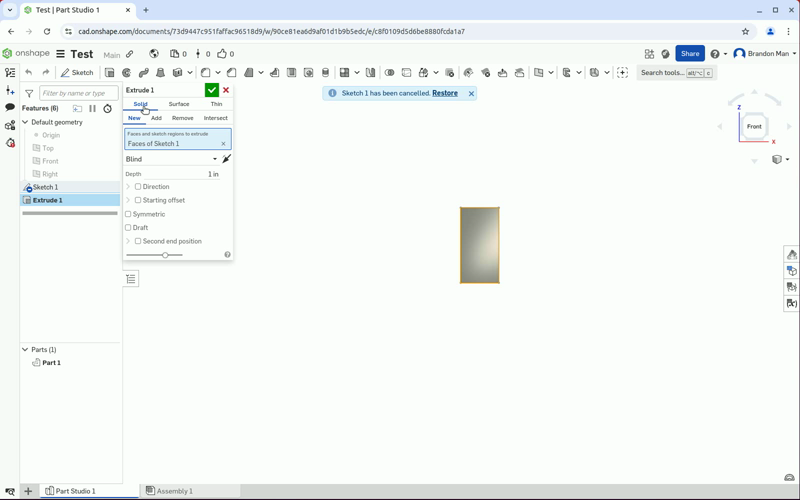
mouse_move(137, 120)
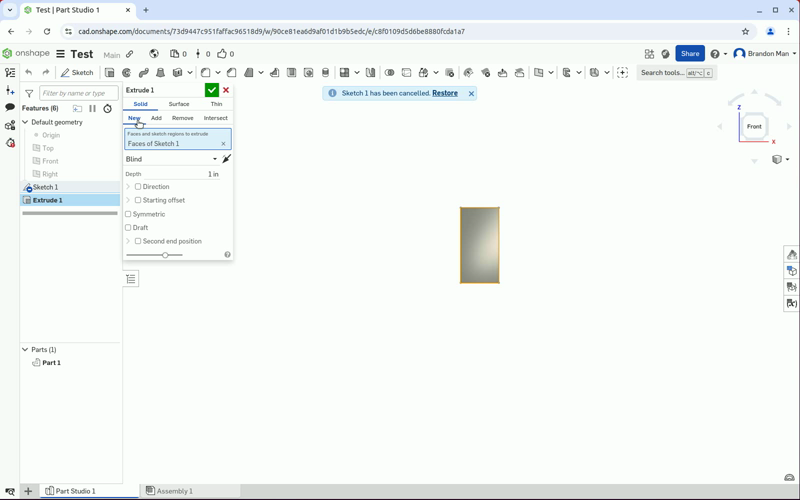
click(137, 120)
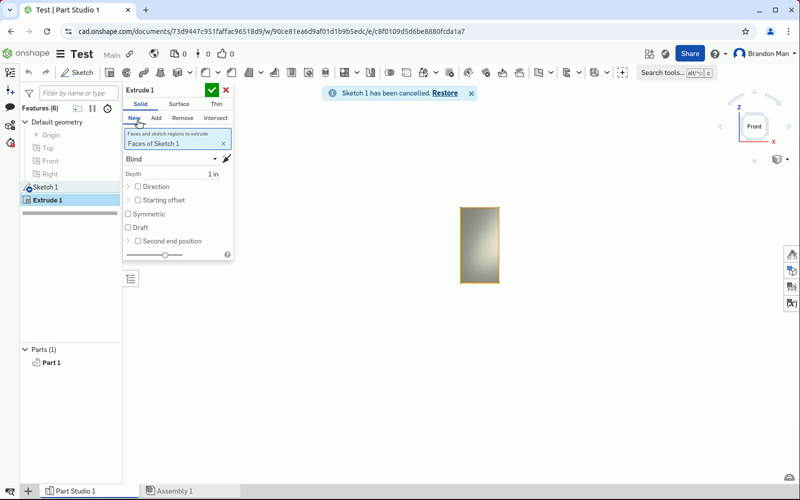
key(tab, 4)
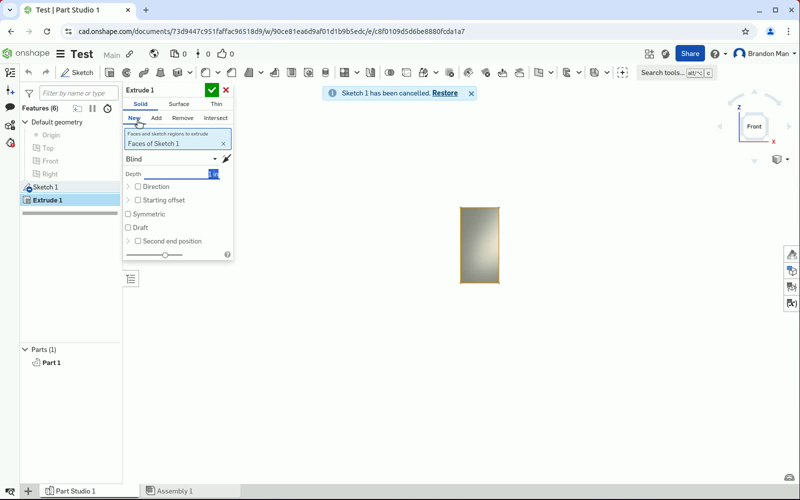
text(-15.406)
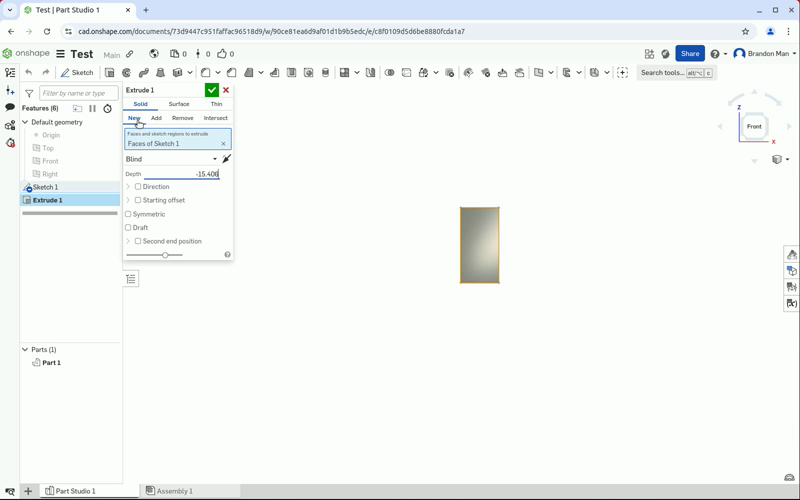
key(tab, 3)
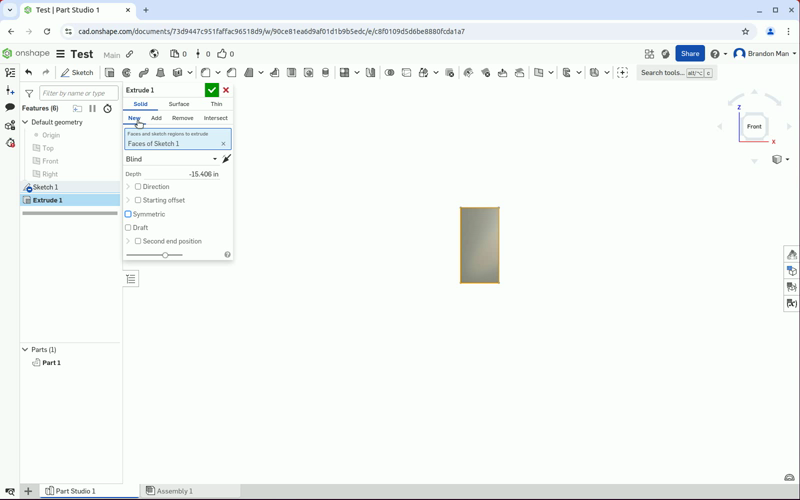
key(space)
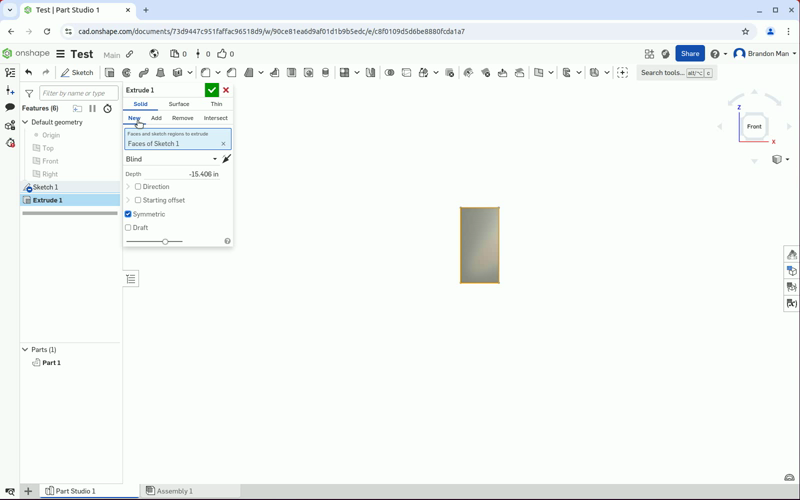
key(enter)
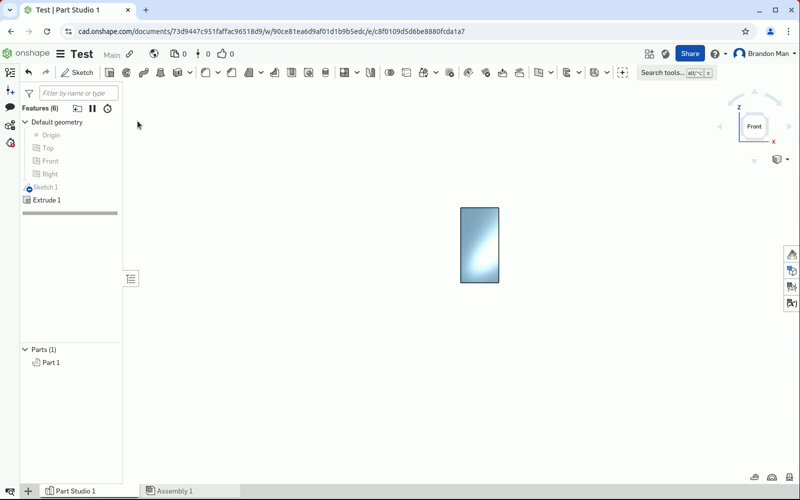
key(shift+h)
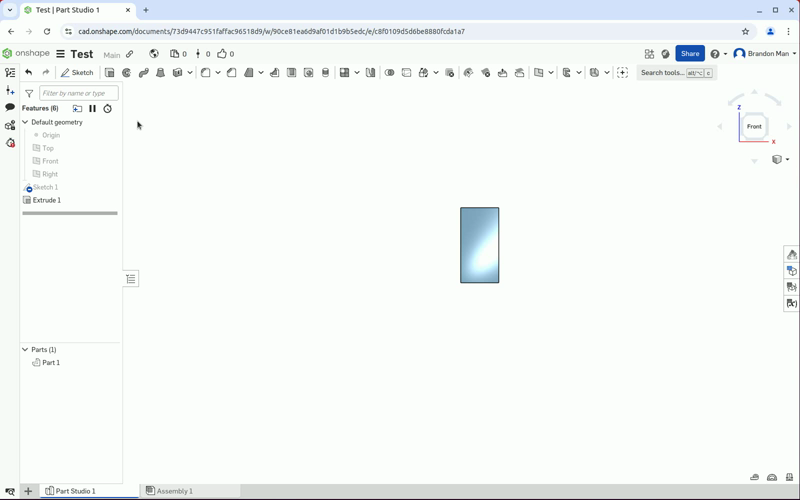
key(shift+h)
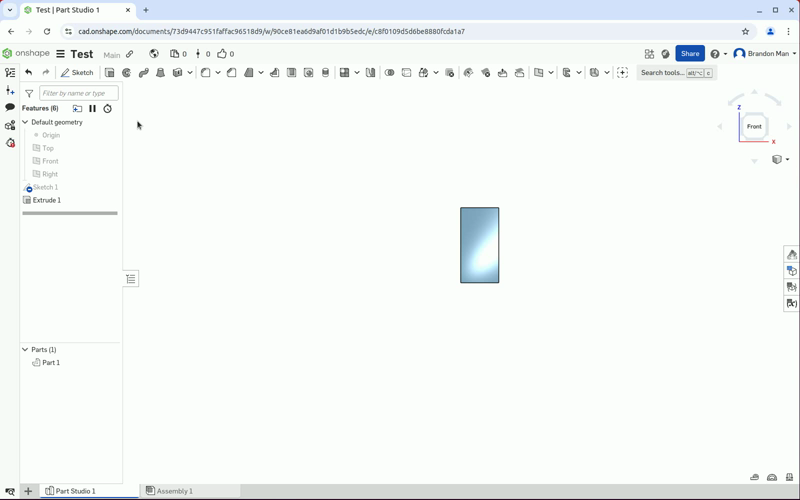
mouse_move(73, 189)
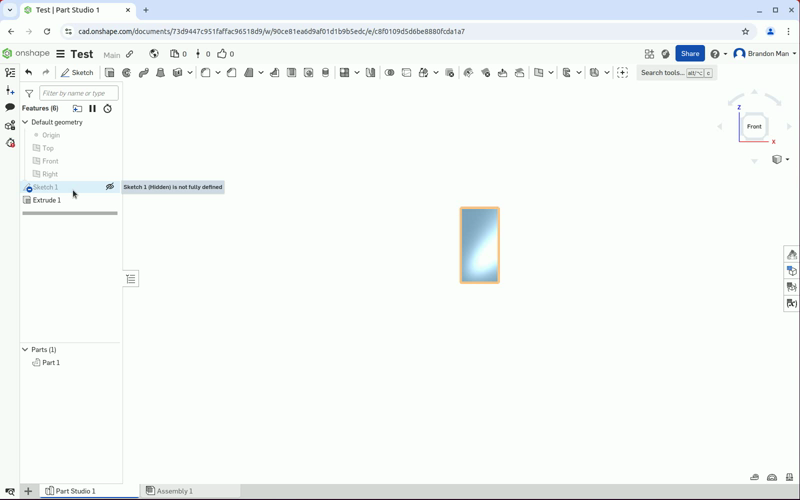
click(73, 189)
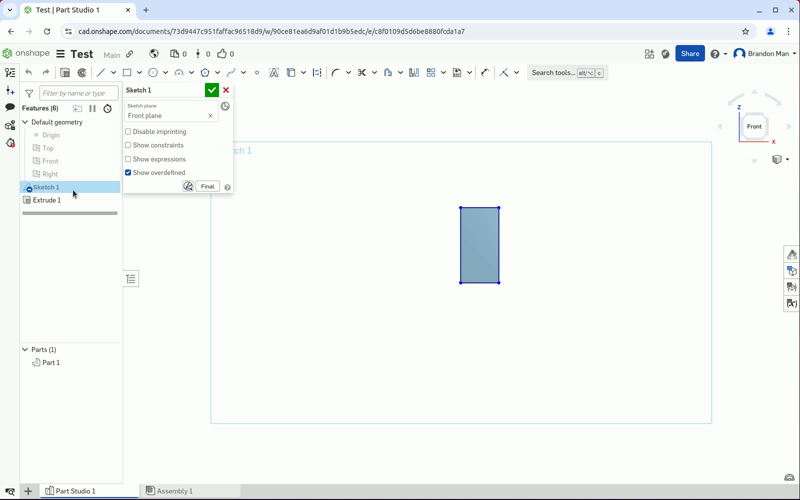
mouse_move(229, 92)
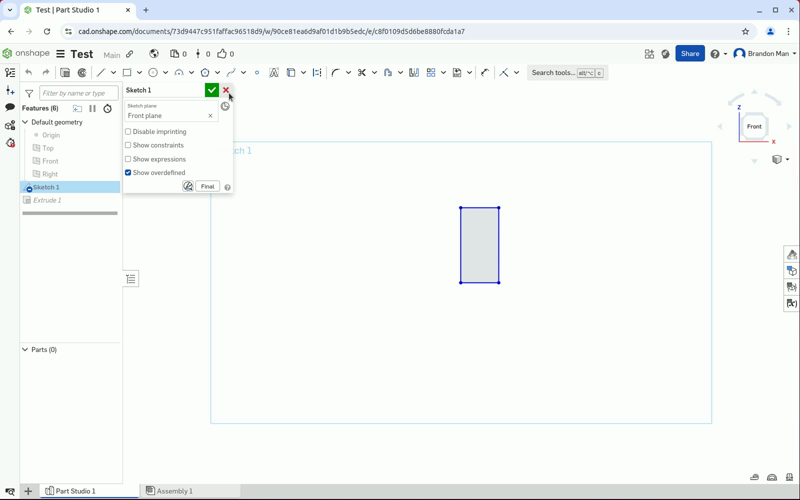
click(229, 92)
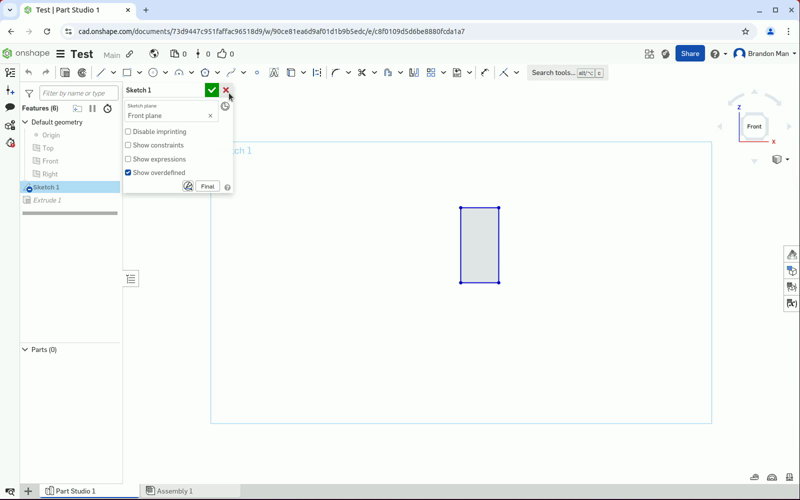
key(shift+s)
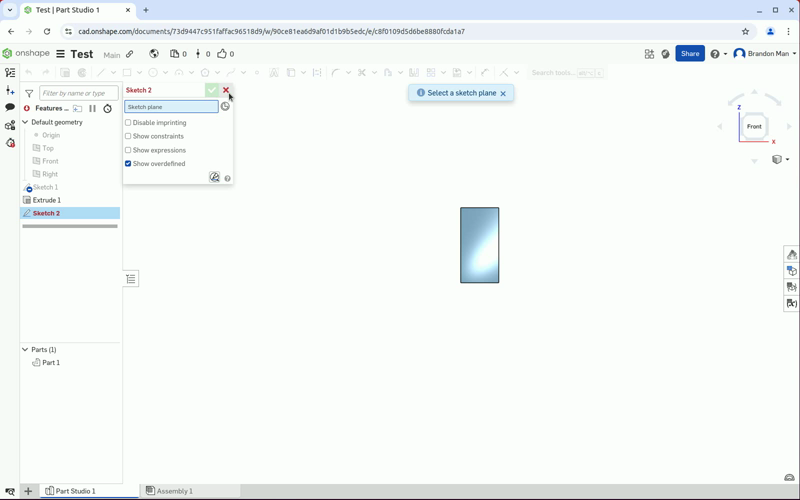
mouse_move(73, 163)
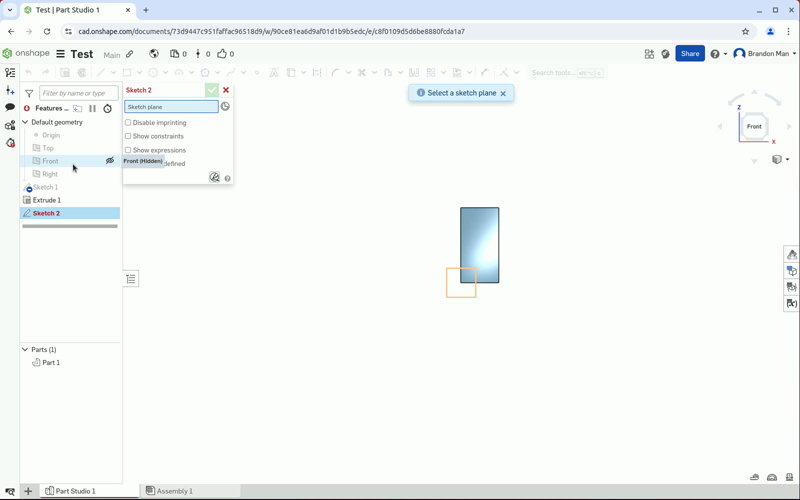
click(73, 163)
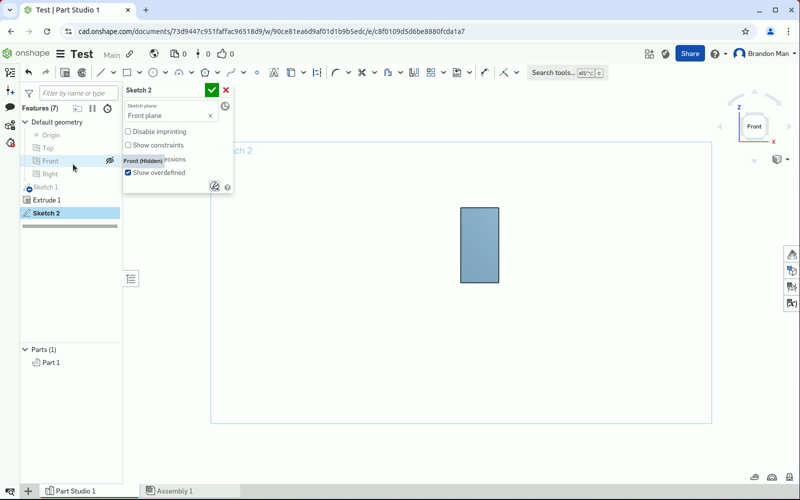
mouse_move(73, 352)
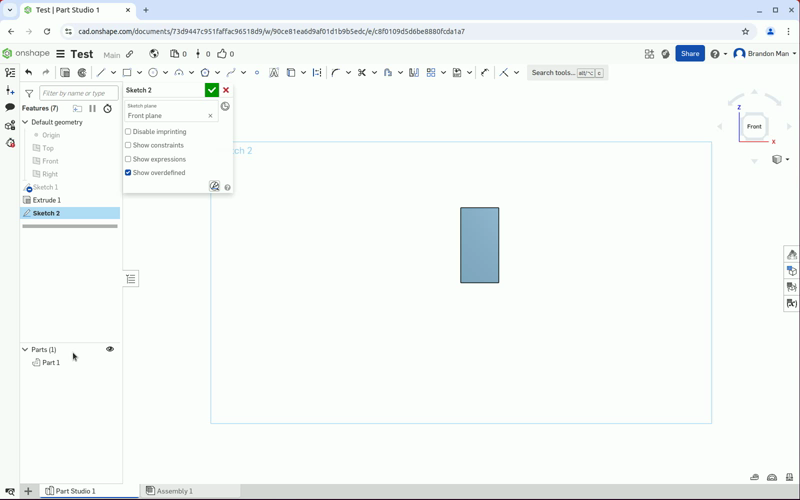
key(y)
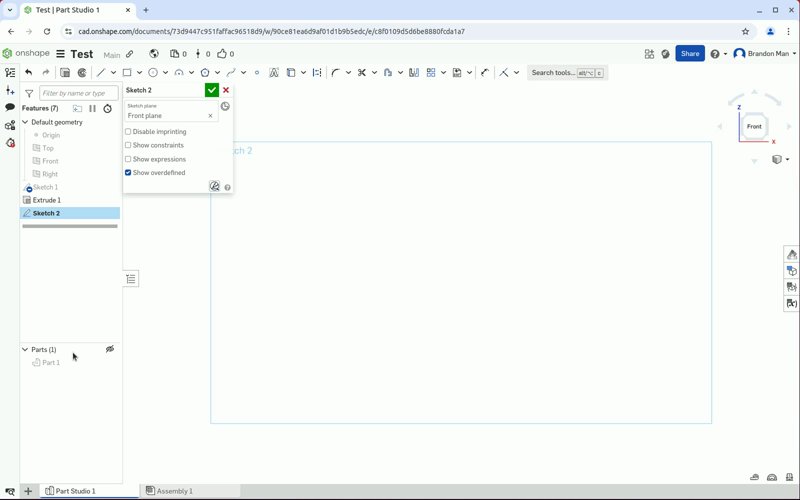
key(l)
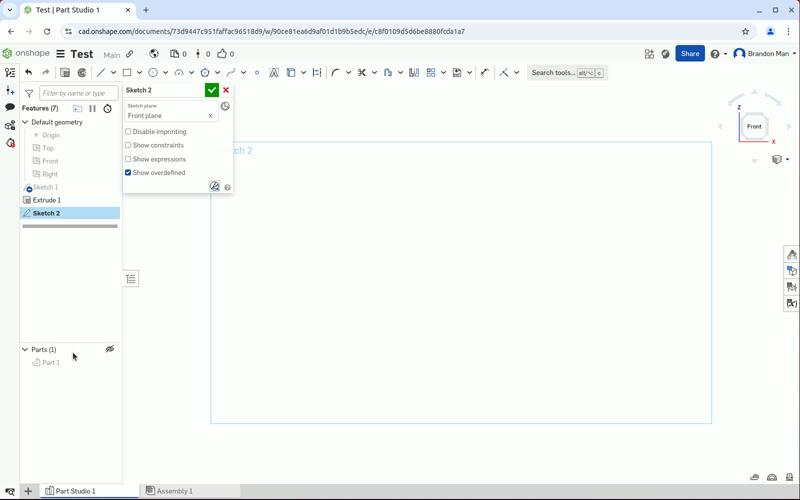
key_down(shift)
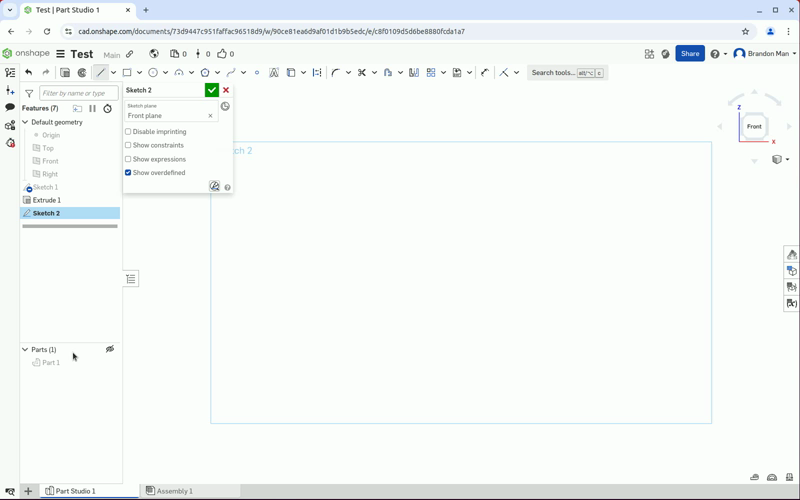
mouse_move(498, 282)
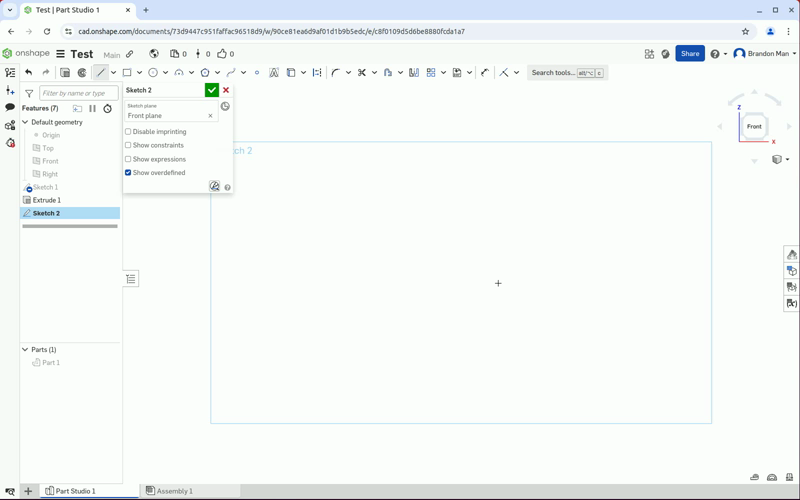
click(498, 282)
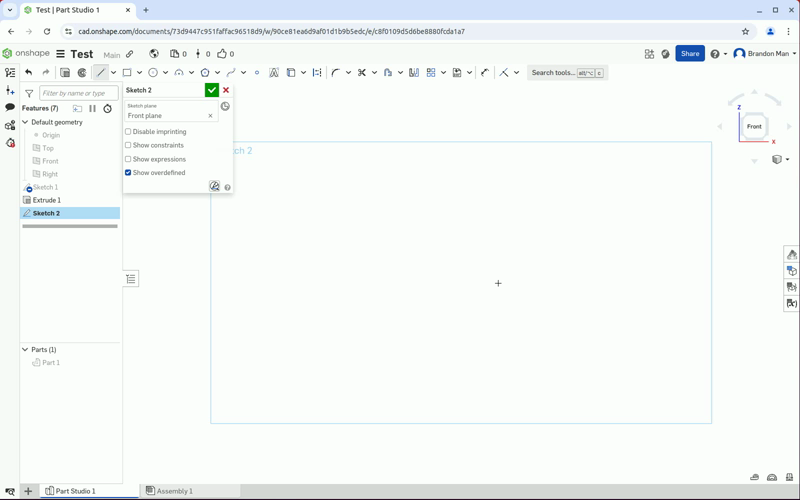
key_up(shift)
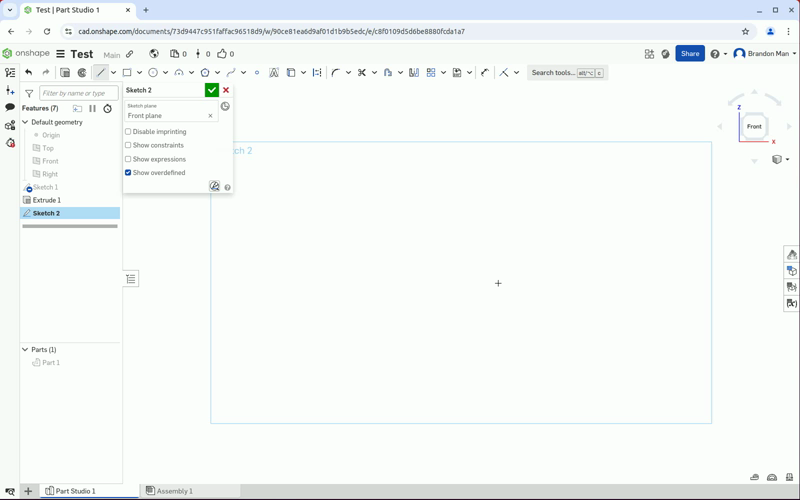
key_down(shift)
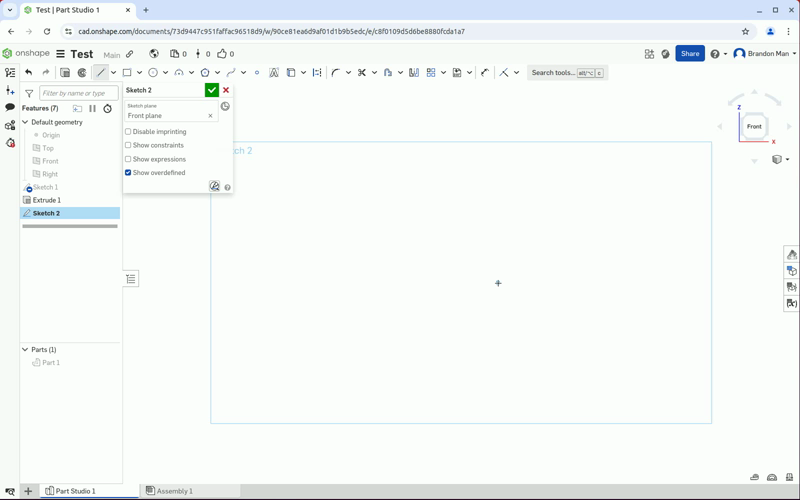
mouse_move(573, 282)
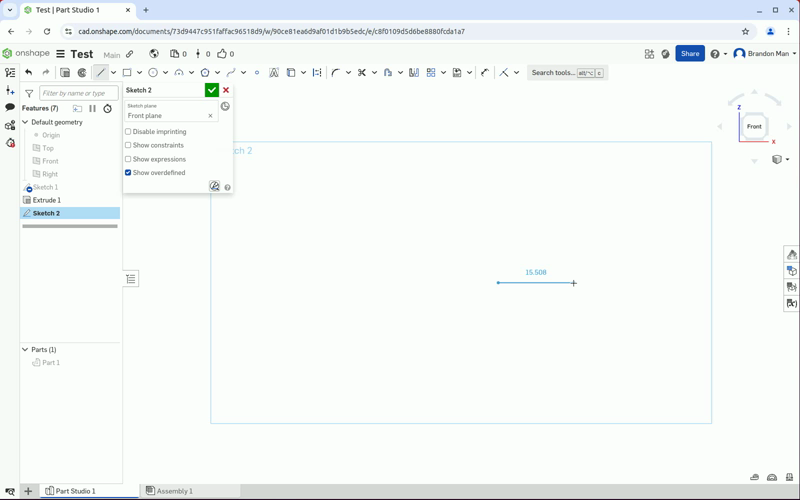
click(573, 282)
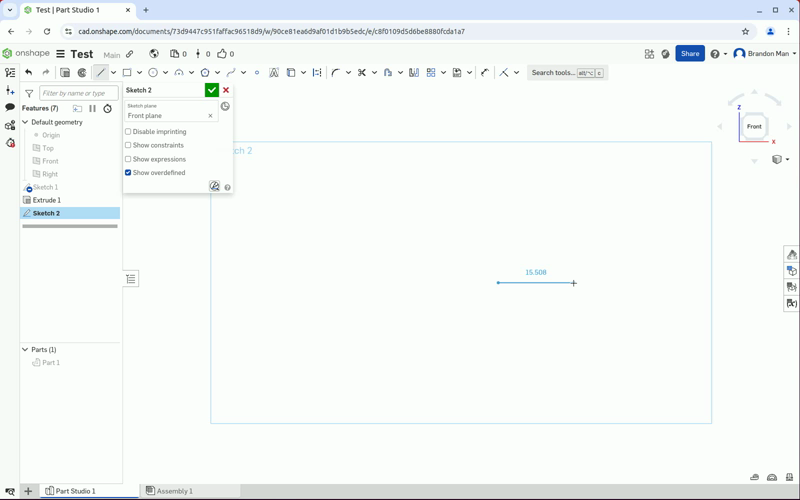
key_up(shift)
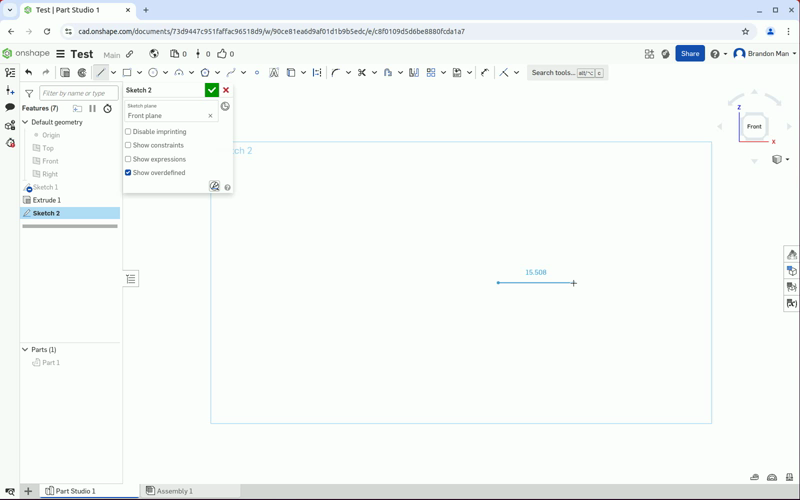
key_down(shift)
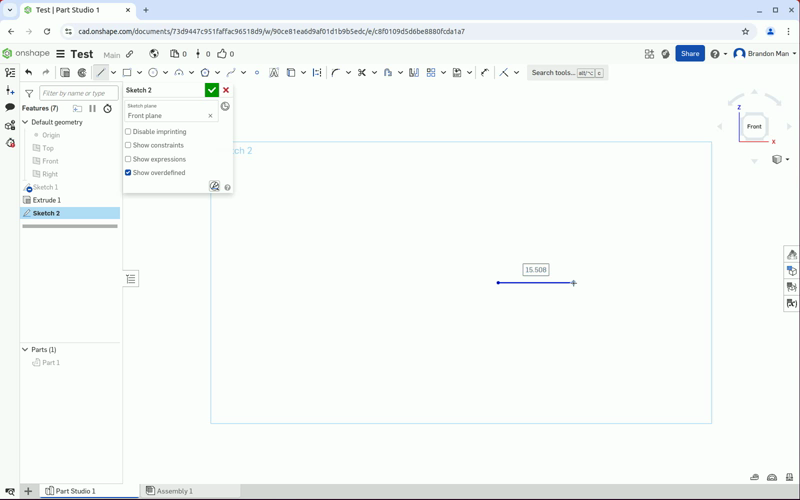
mouse_move(589, 282)
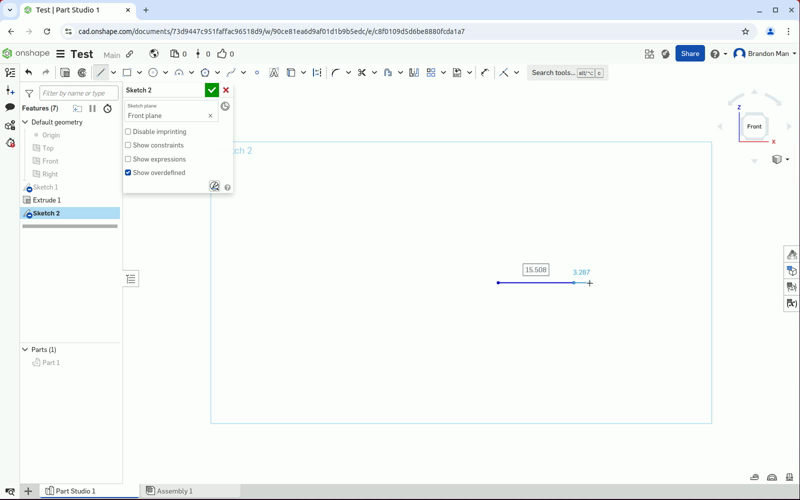
mouse_move(573, 244)
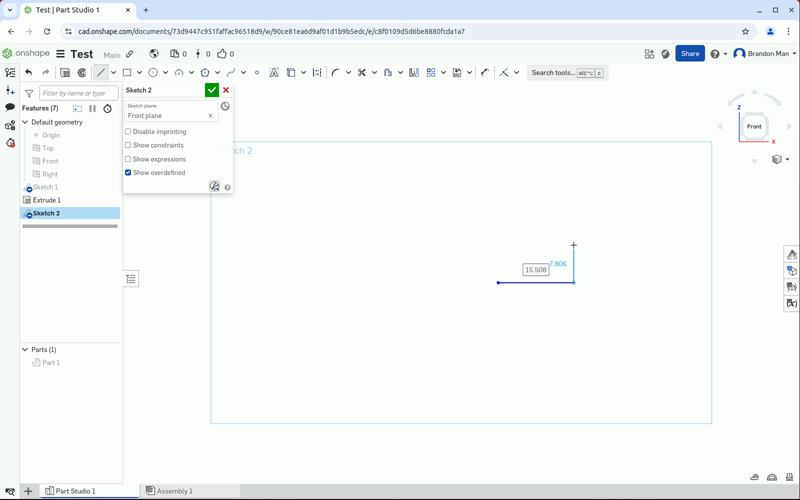
click(573, 244)
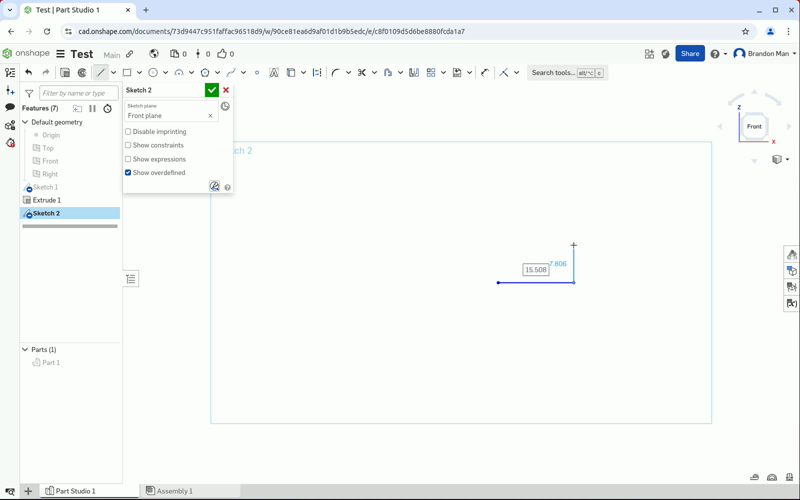
key_up(shift)
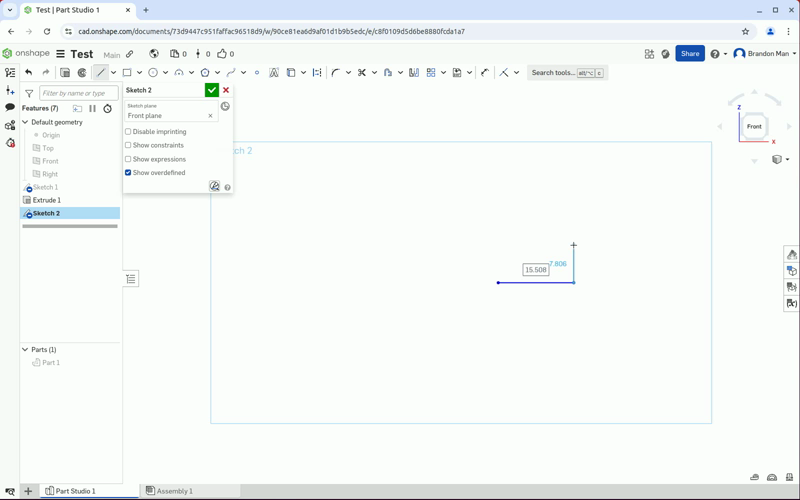
key_down(shift)
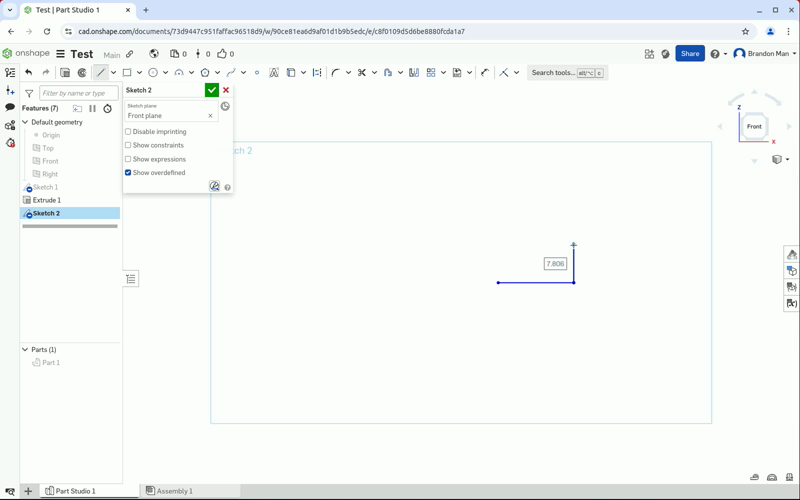
mouse_move(589, 244)
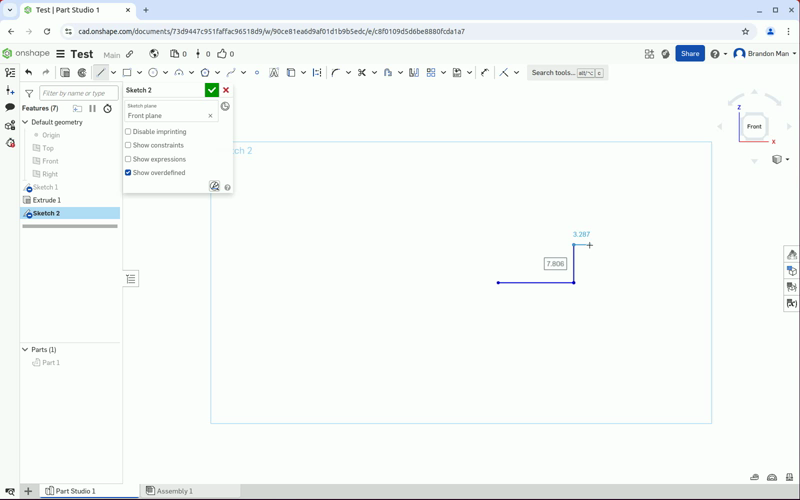
mouse_move(536, 244)
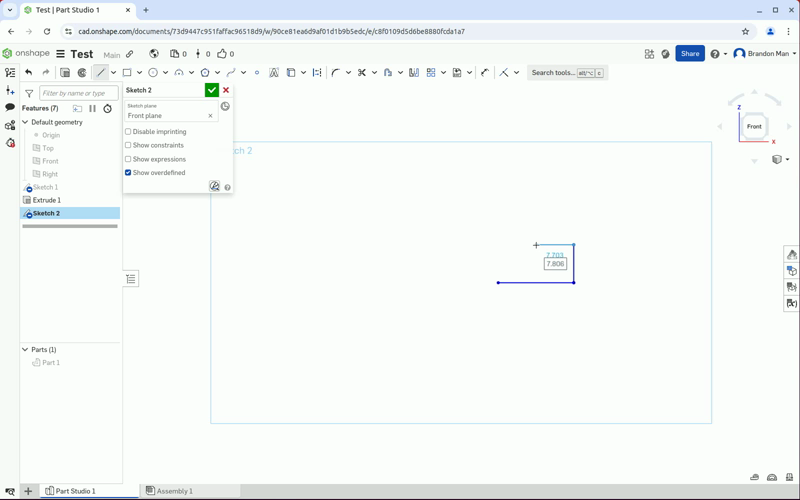
click(536, 244)
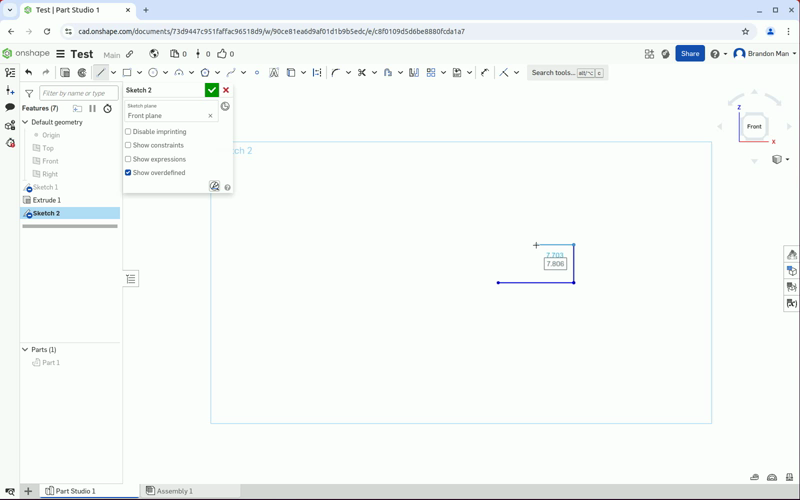
key_up(shift)
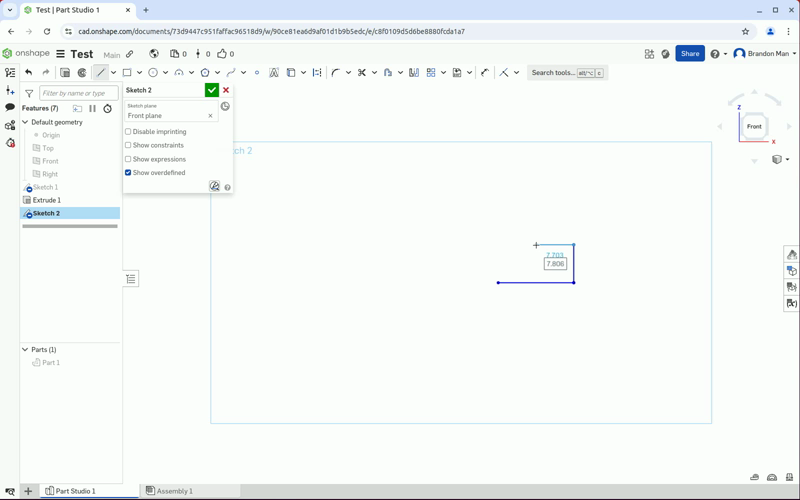
key_down(shift)
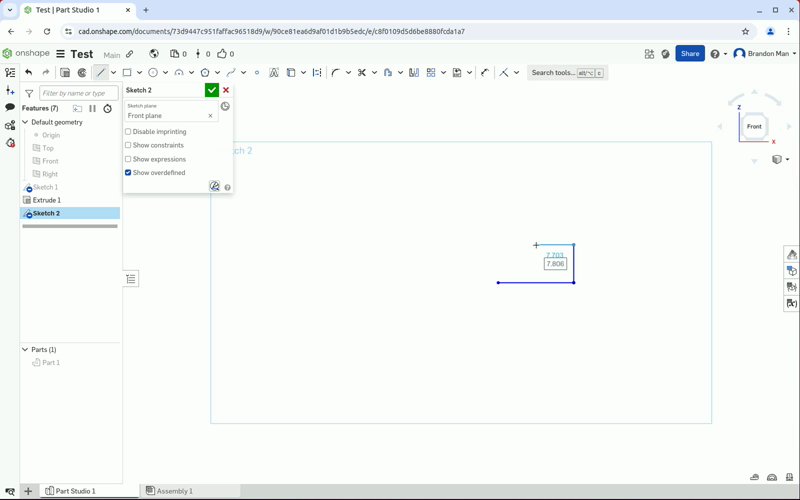
mouse_move(566, 244)
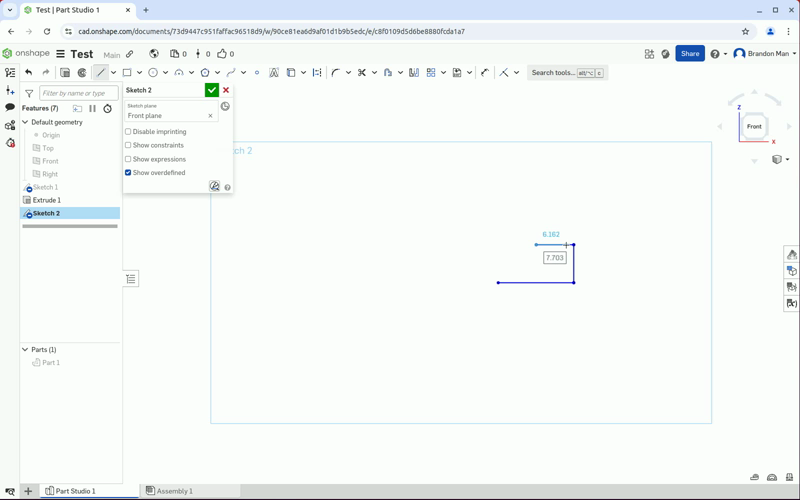
mouse_move(536, 207)
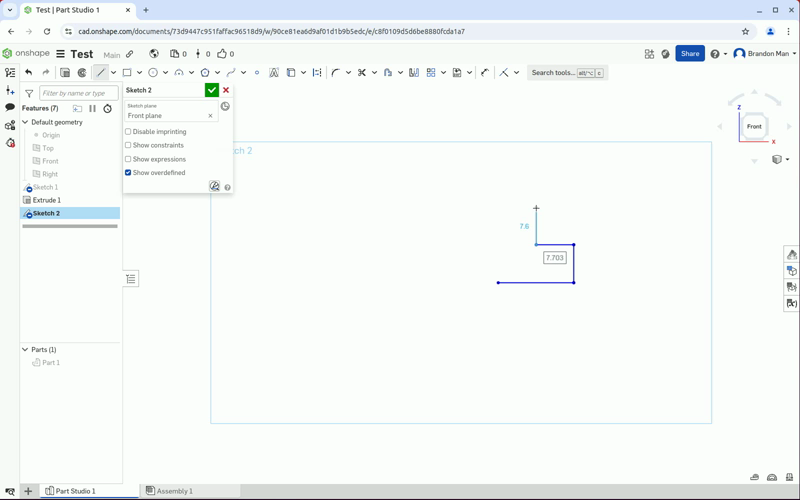
click(536, 207)
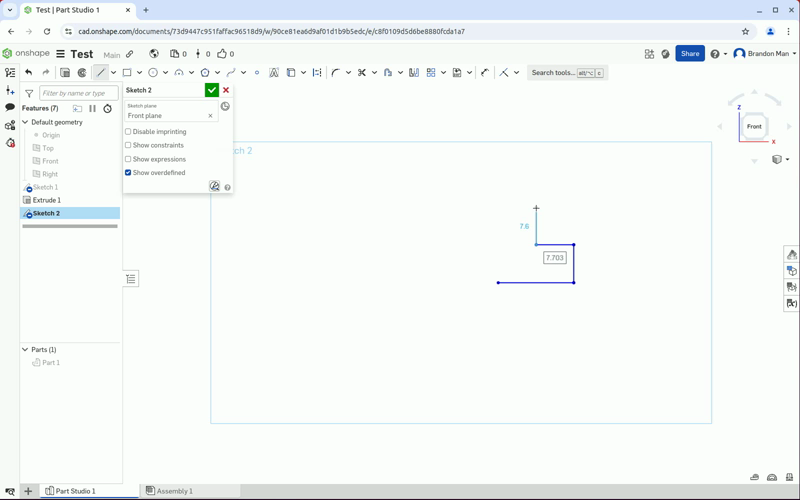
key_up(shift)
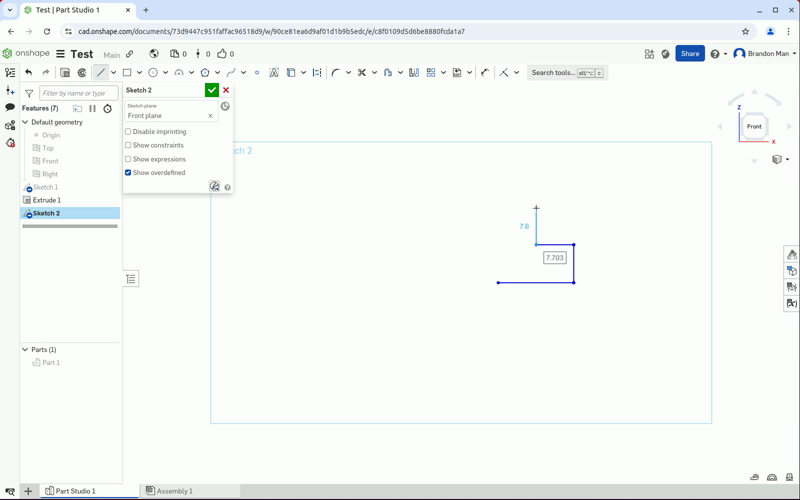
key_down(shift)
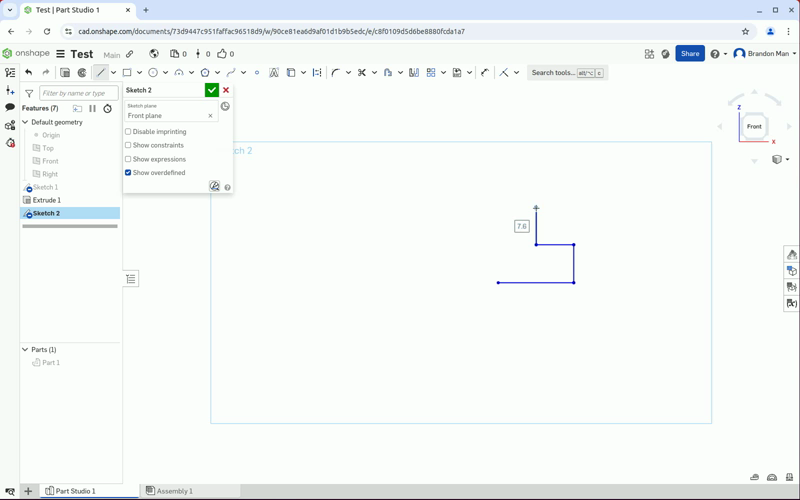
mouse_move(566, 207)
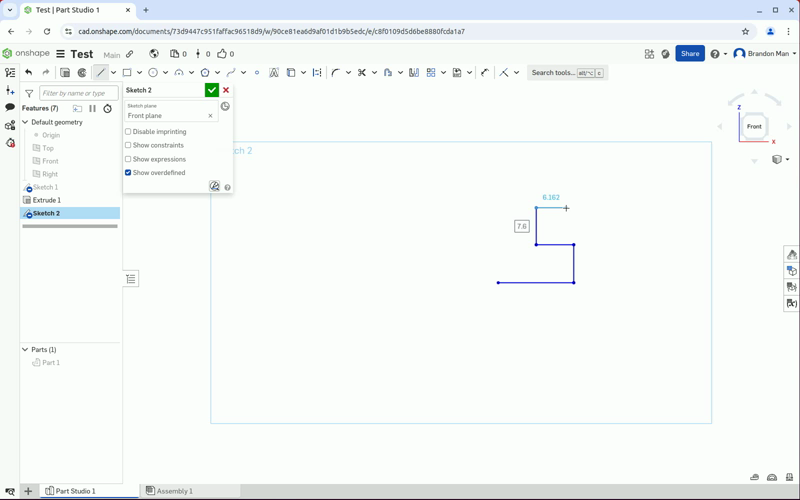
mouse_move(498, 207)
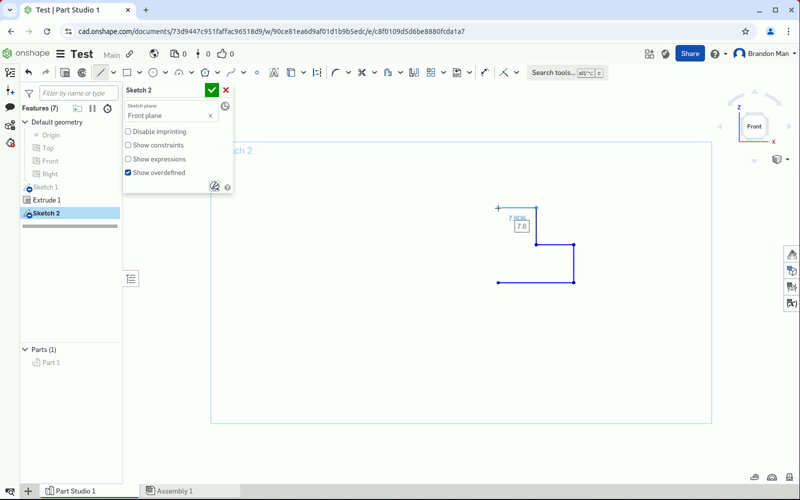
click(498, 207)
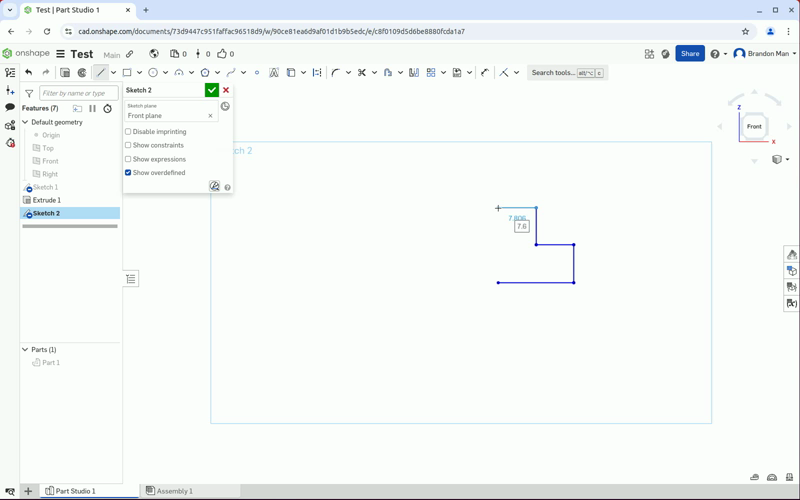
key_up(shift)
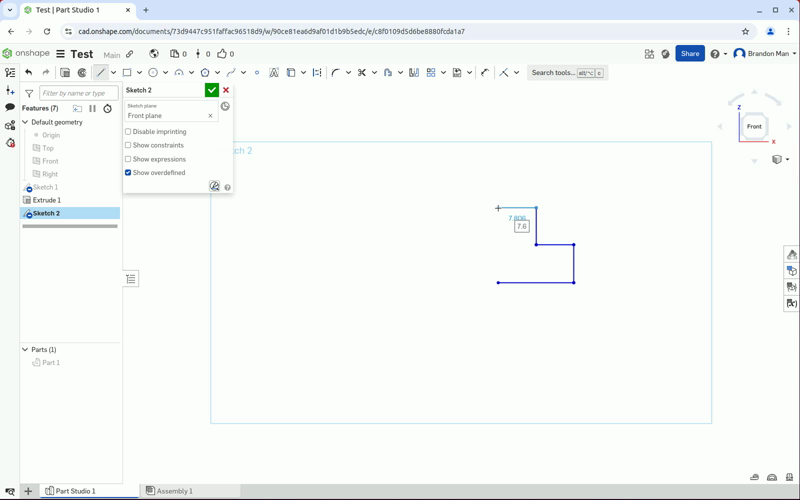
key_down(shift)
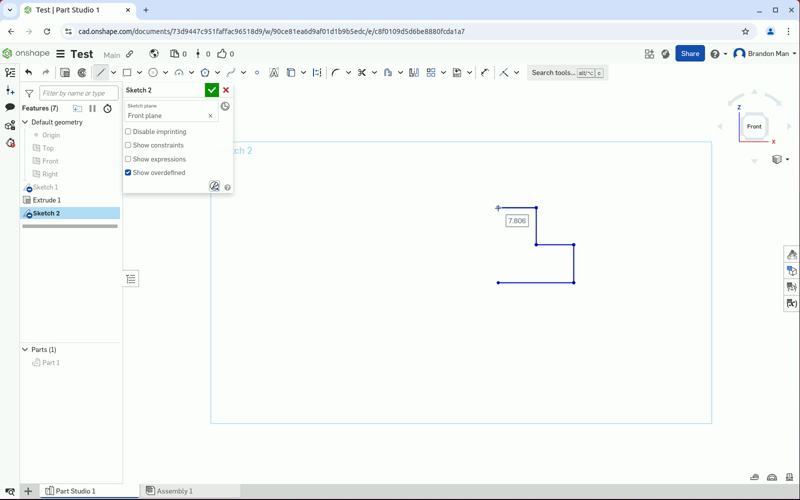
mouse_move(498, 282)
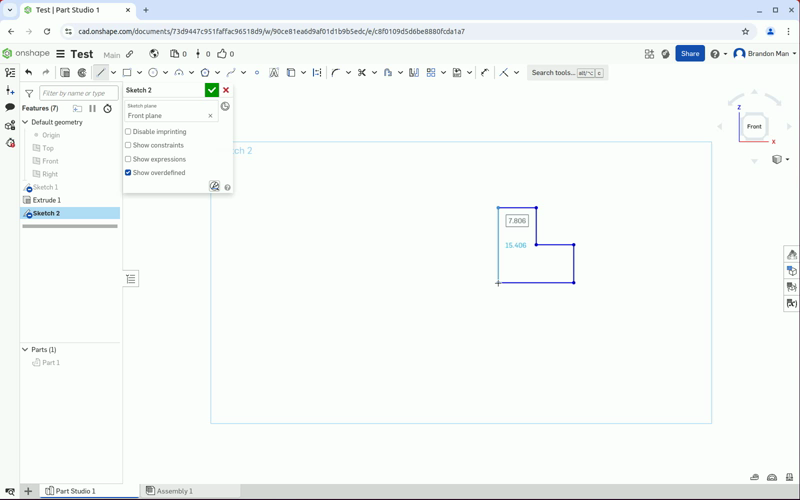
key_up(shift)
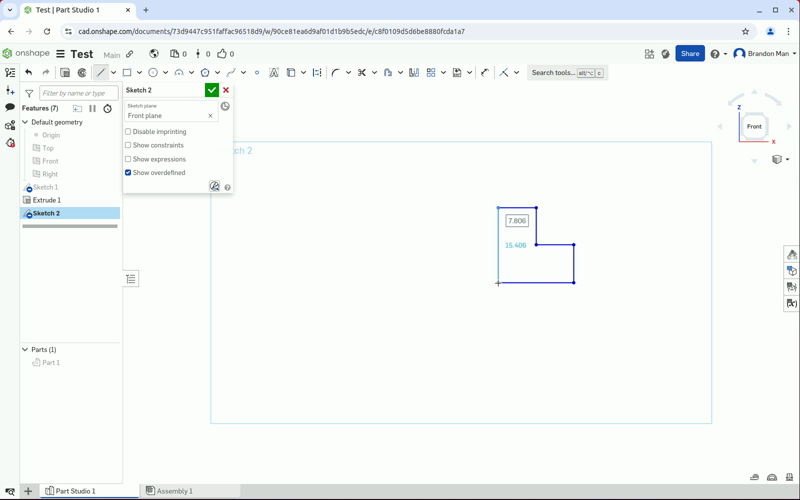
click(498, 282)
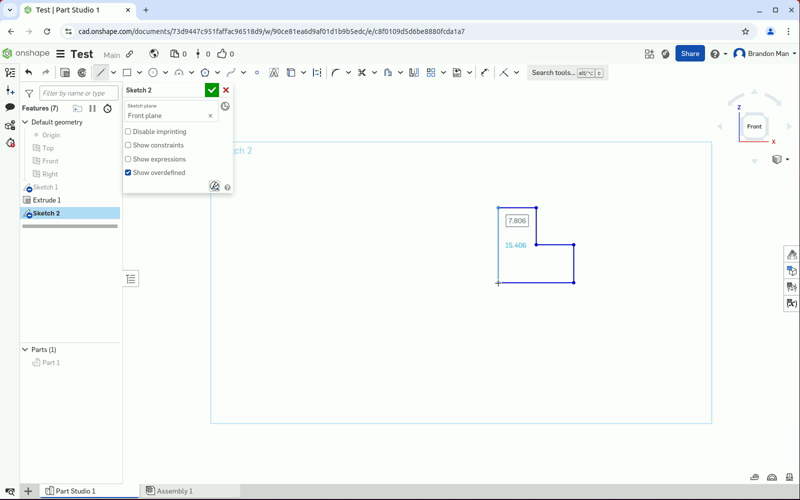
key(esc)
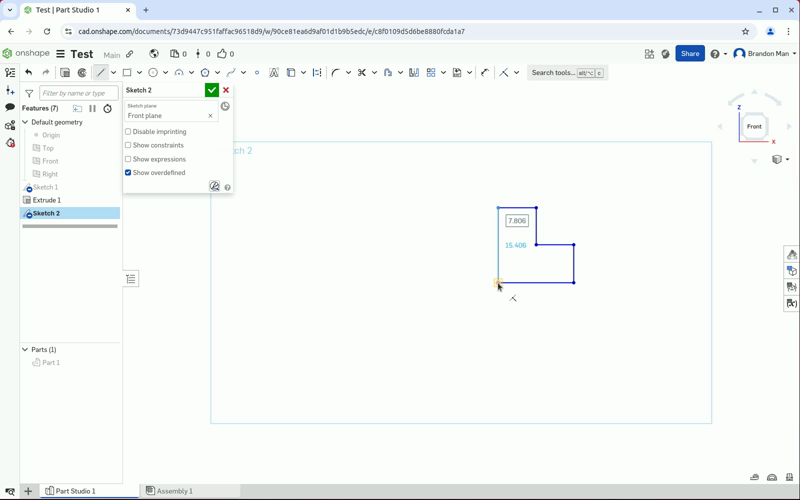
mouse_move(532, 263)
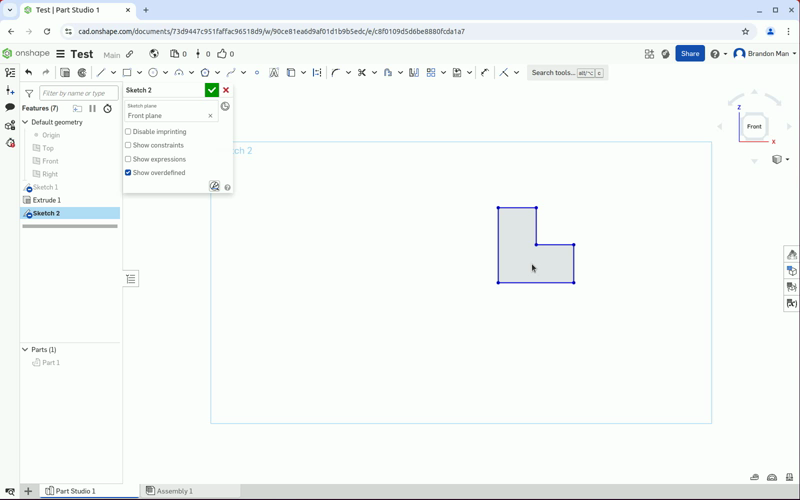
click(532, 263)
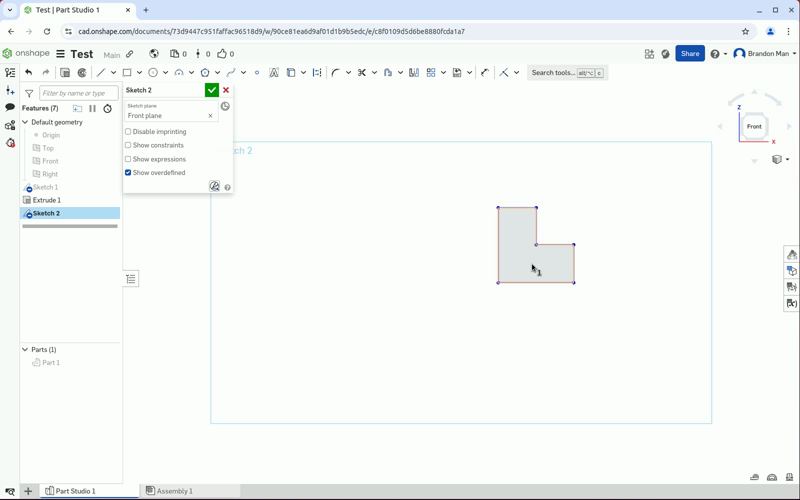
mouse_move(73, 352)
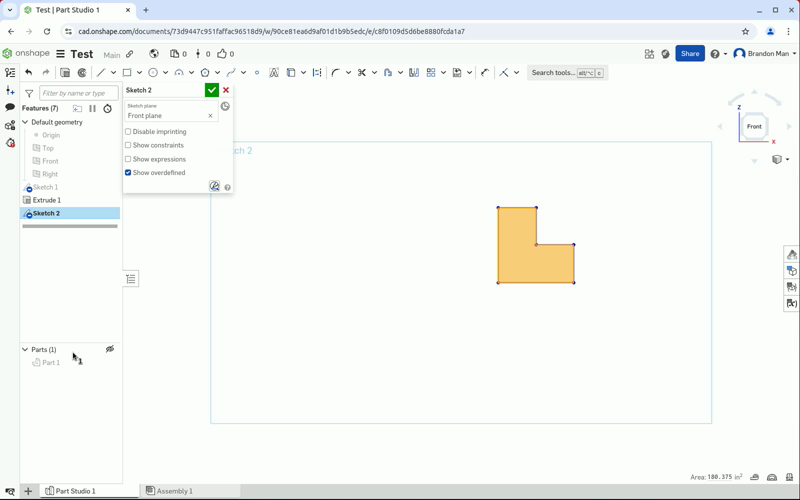
key(shift+y)
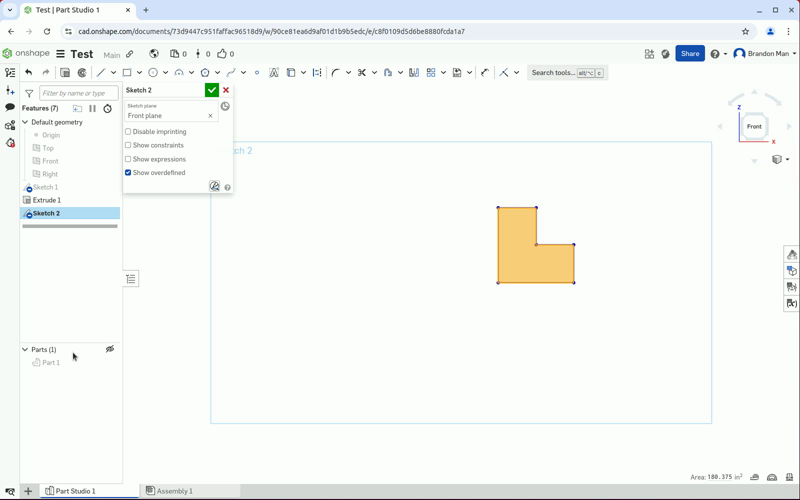
key(shift+e)
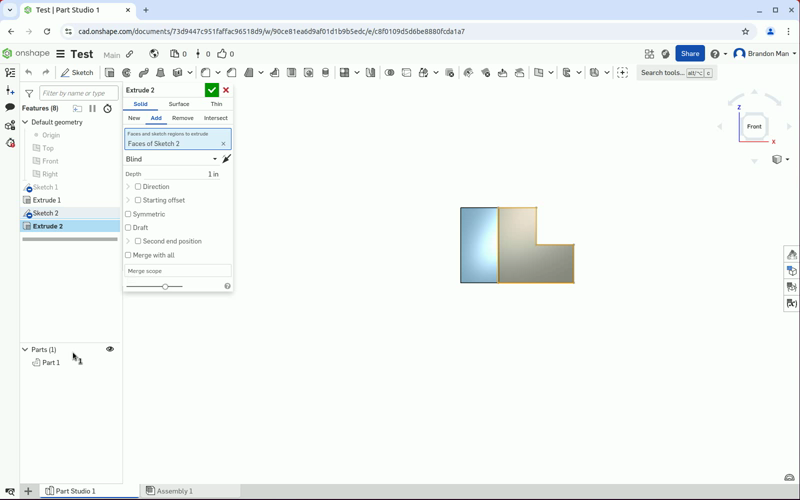
mouse_move(143, 106)
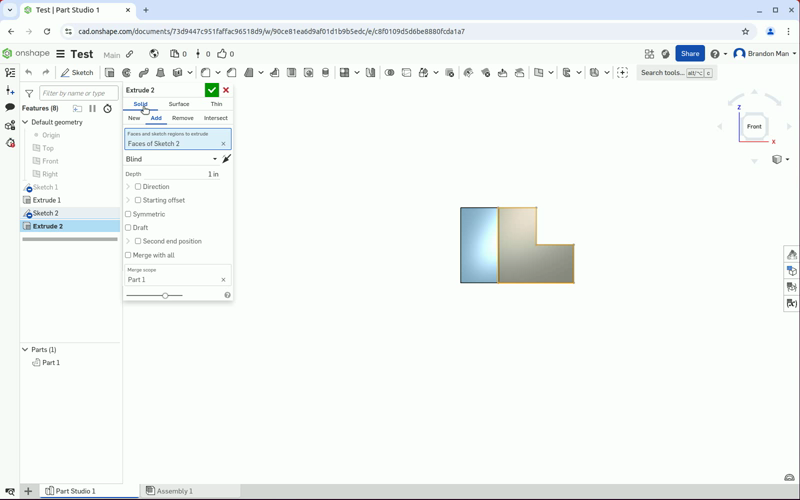
click(143, 106)
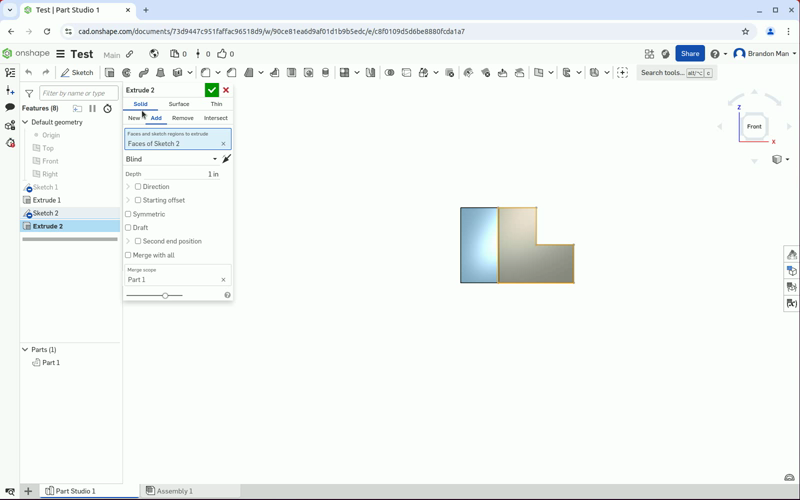
mouse_move(137, 120)
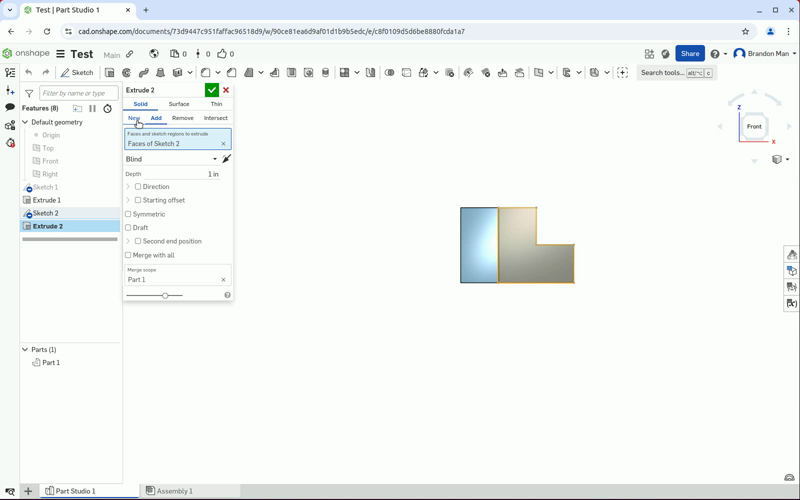
click(137, 120)
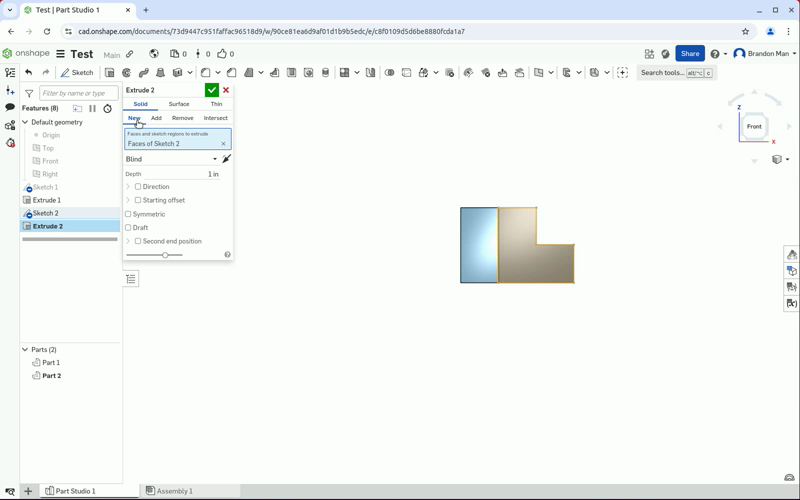
key(tab, 4)
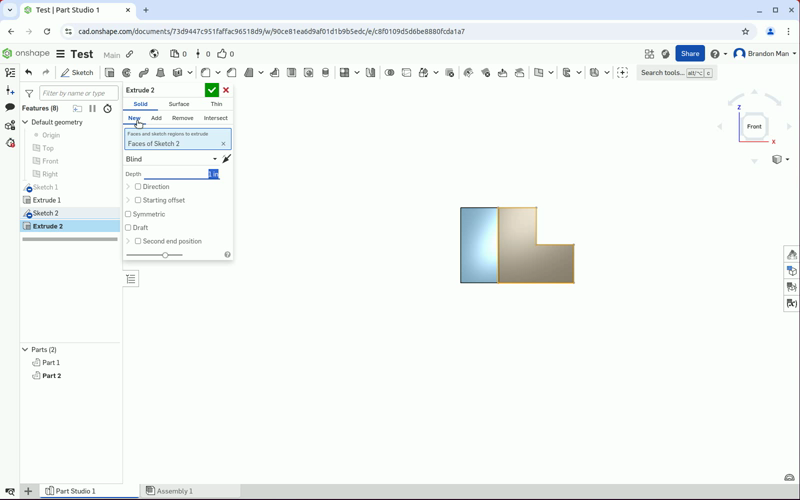
text(-15.406)
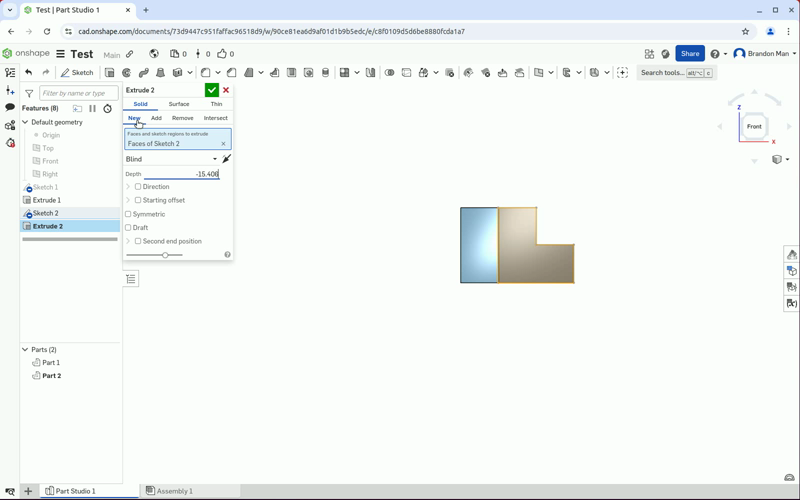
key(tab, 3)
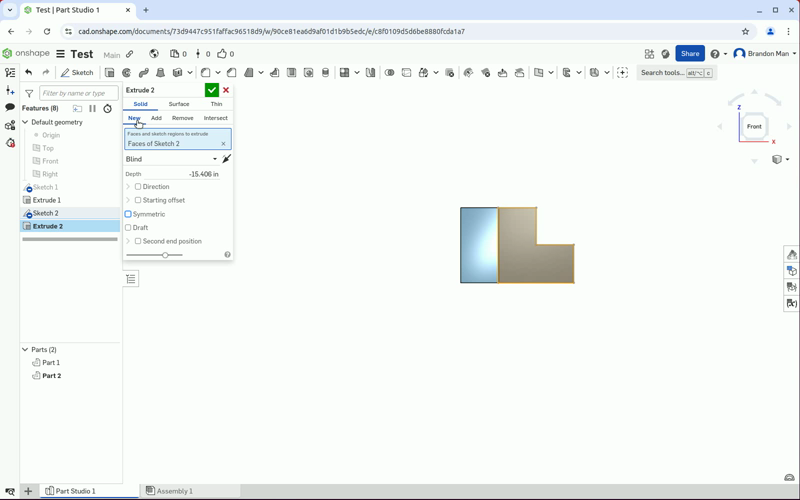
key(space)
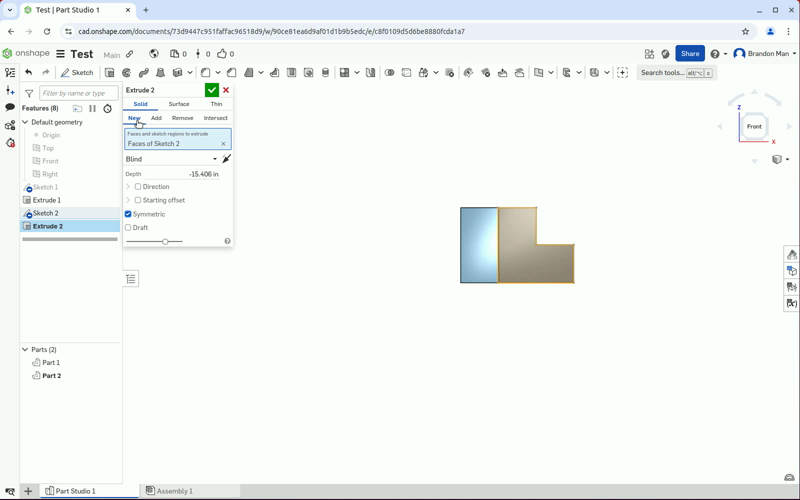
key(enter)
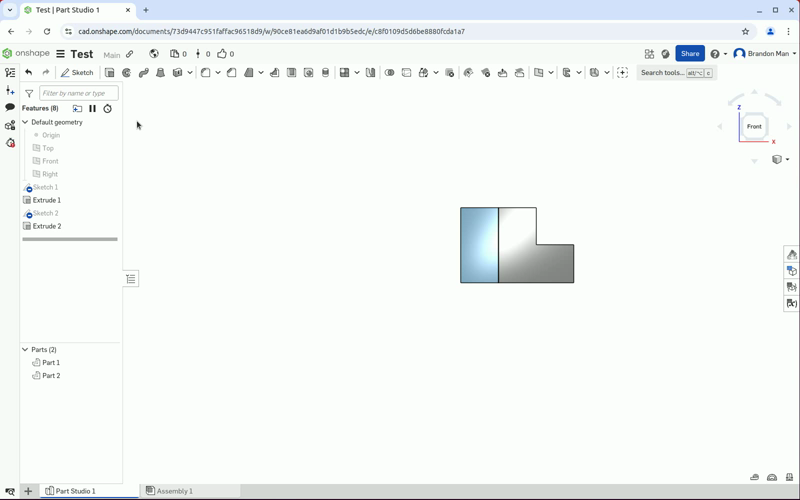
key(shift+h)
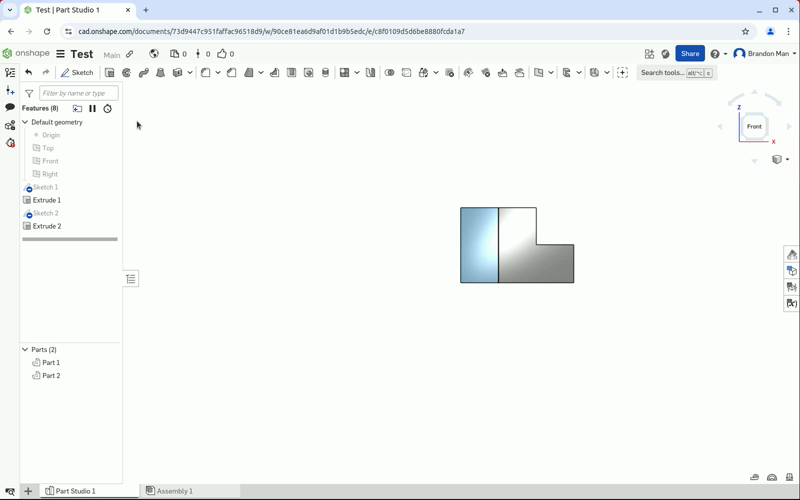
key(shift+h)
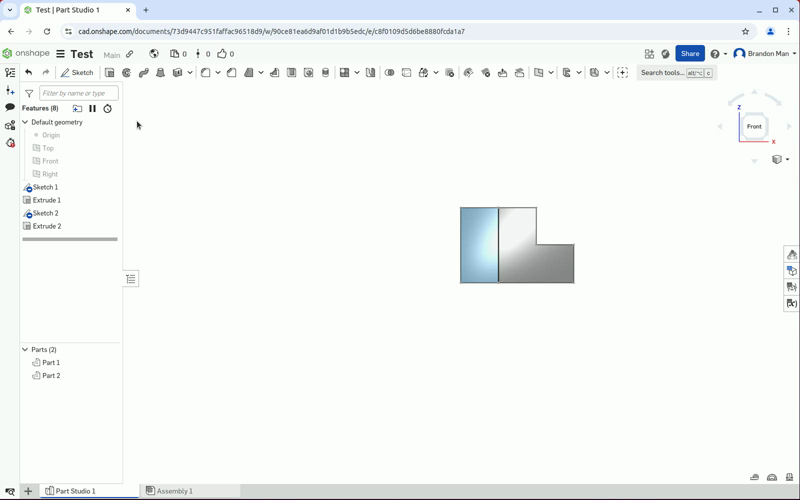
key(shift+7)
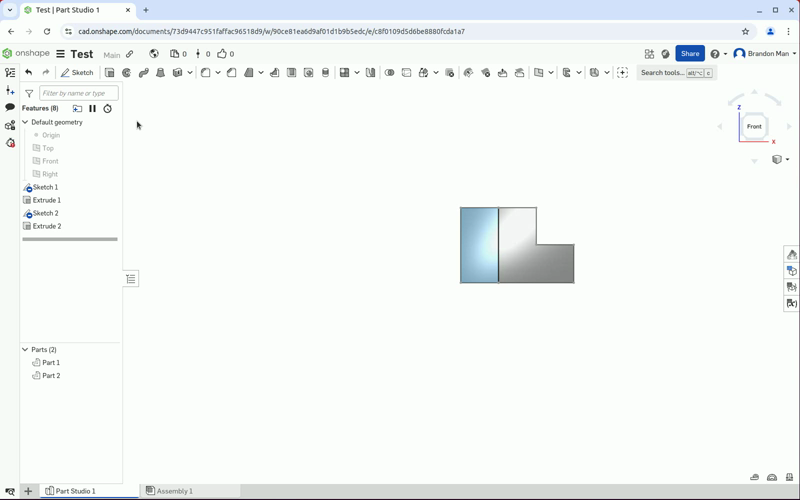
key(left, 2)
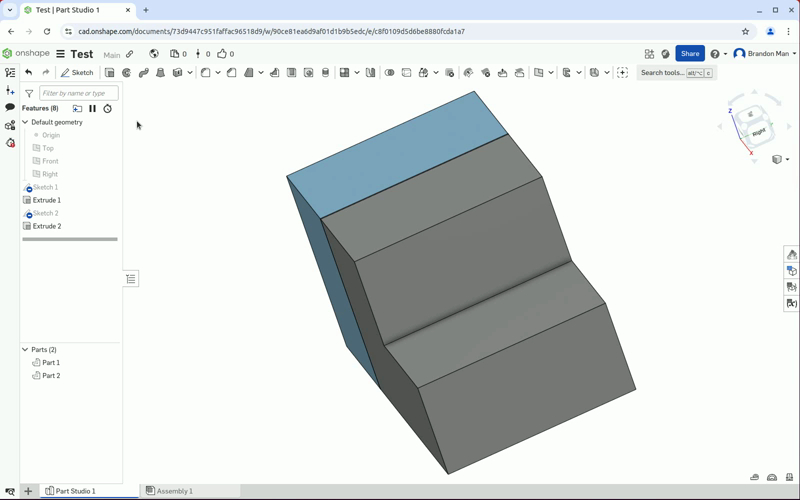
key(down, 2)
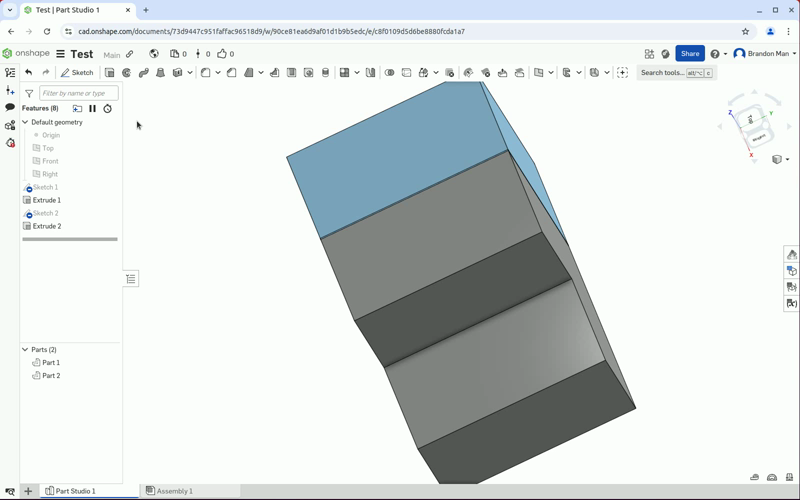
key(up, 2)
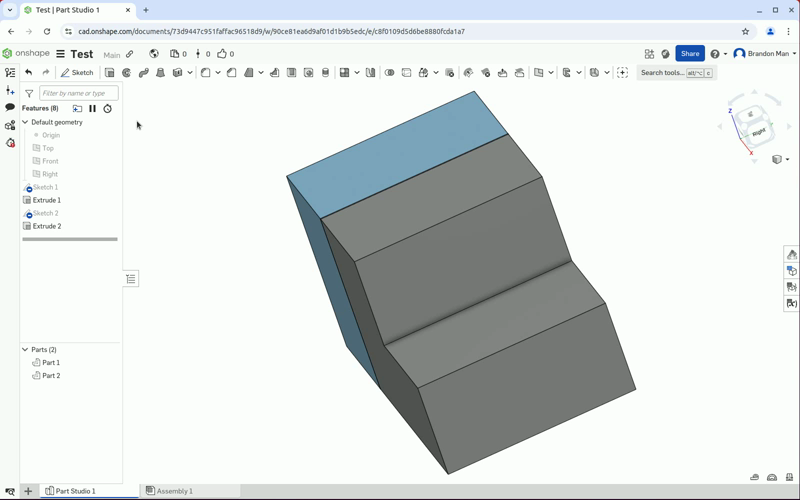
key(right, 2)
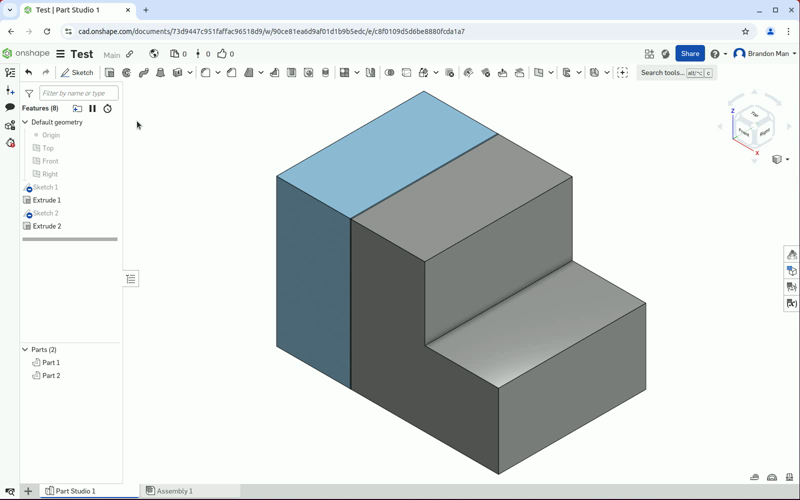
mouse_move(73, 189)
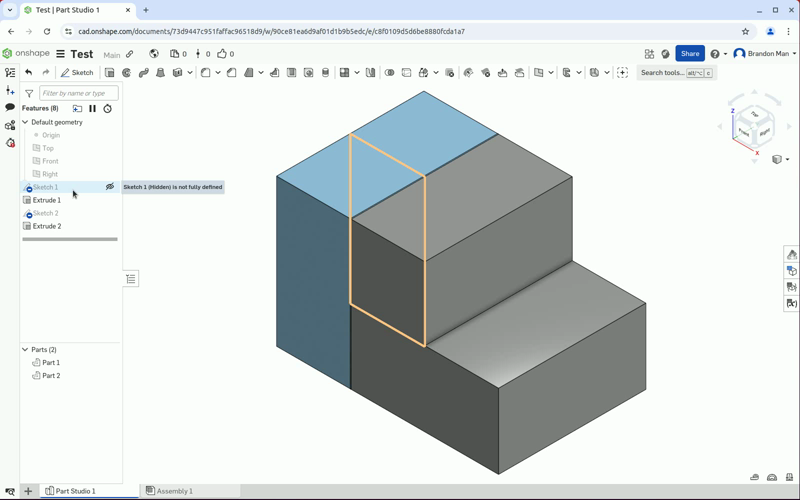
click(73, 189)